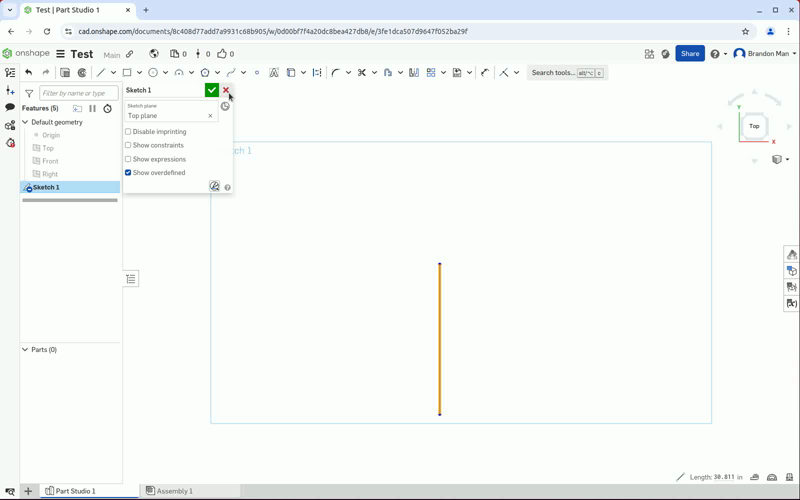
key(shift+h)
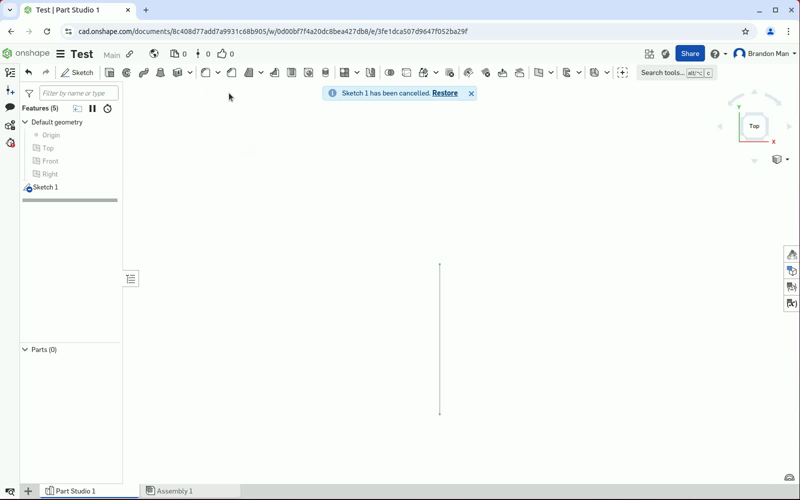
key(shift+s)
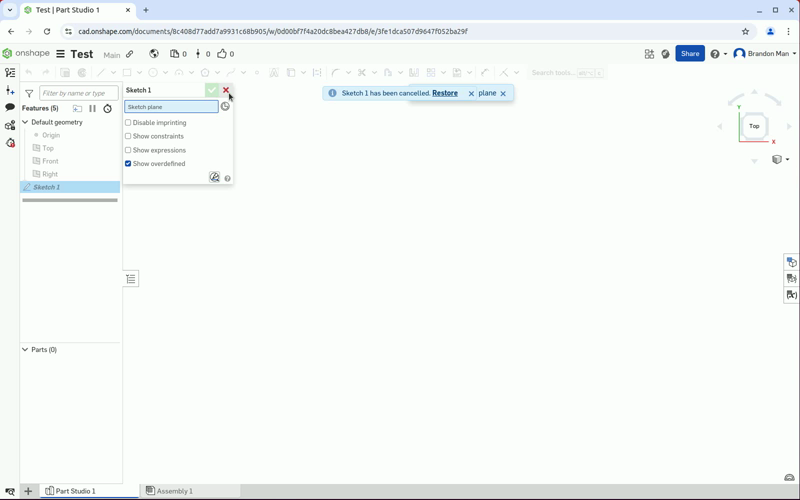
mouse_move(73, 150)
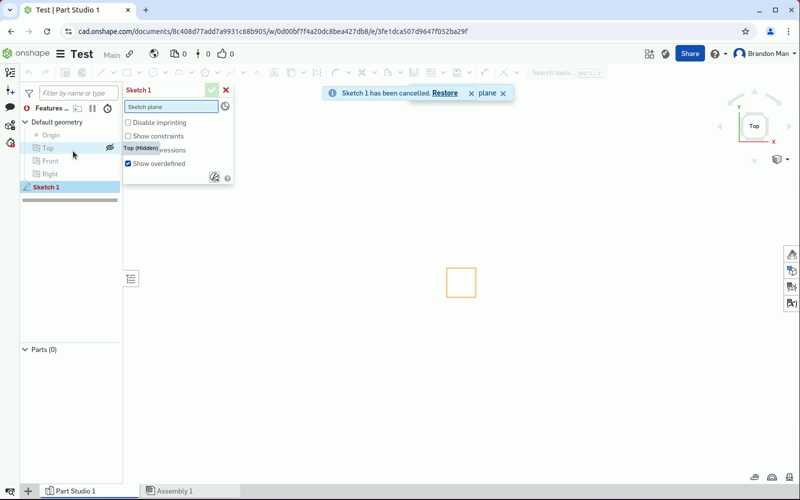
click(73, 150)
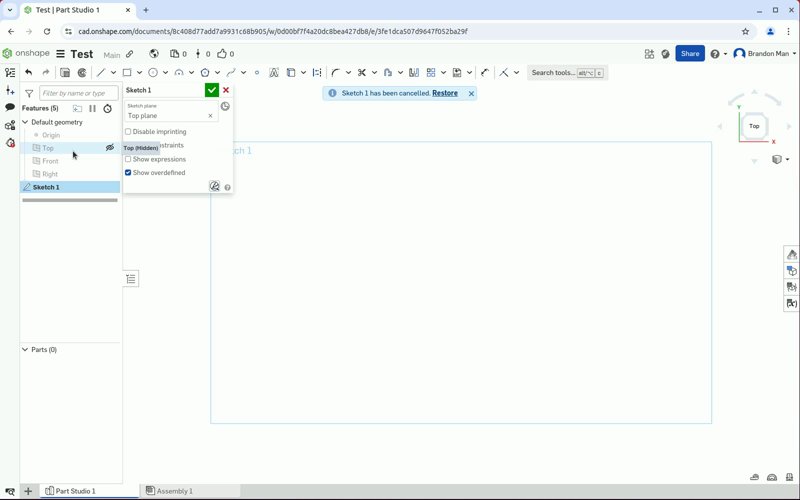
mouse_move(73, 352)
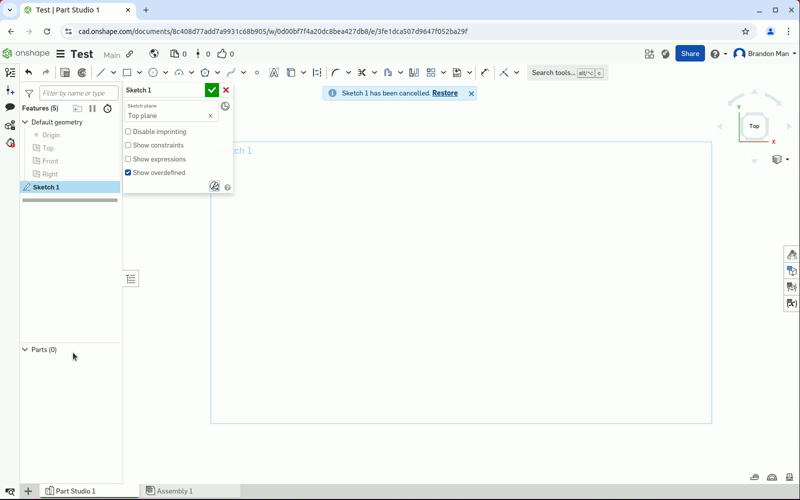
key(y)
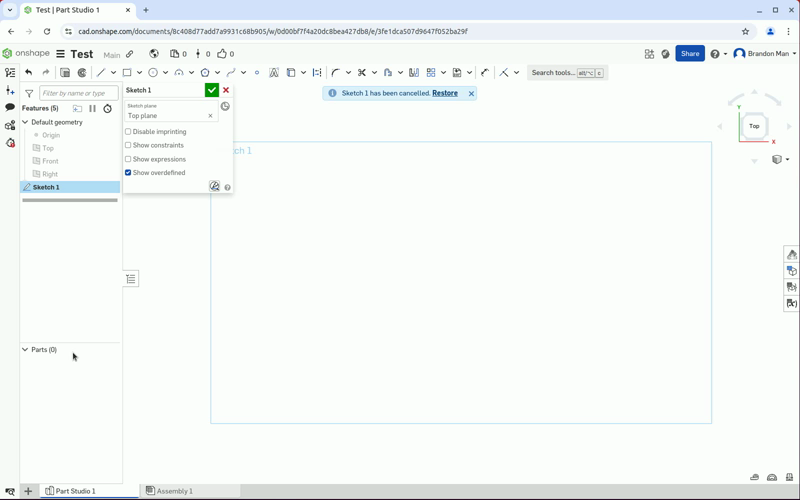
key(l)
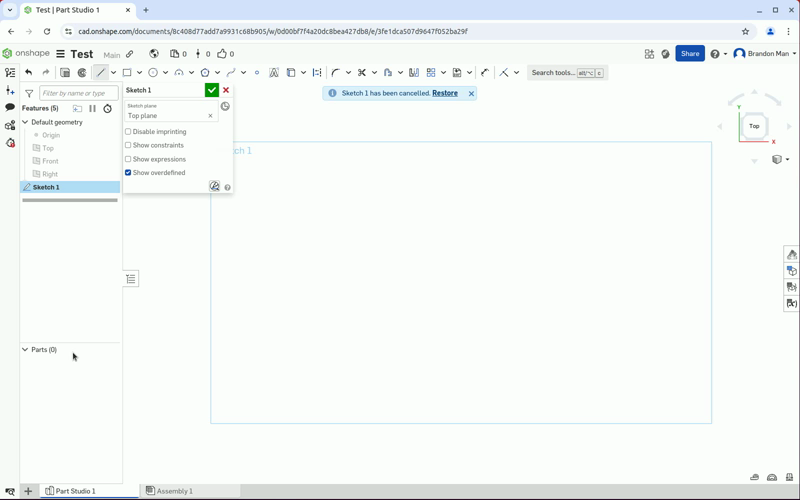
key_down(shift)
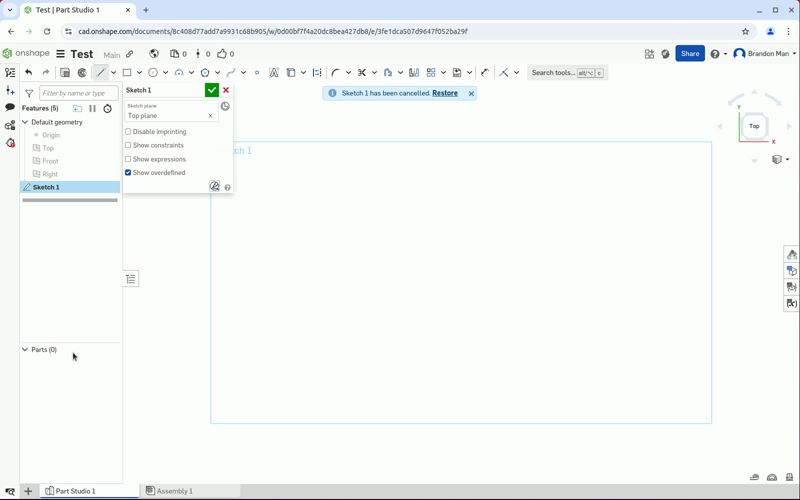
mouse_move(348, 282)
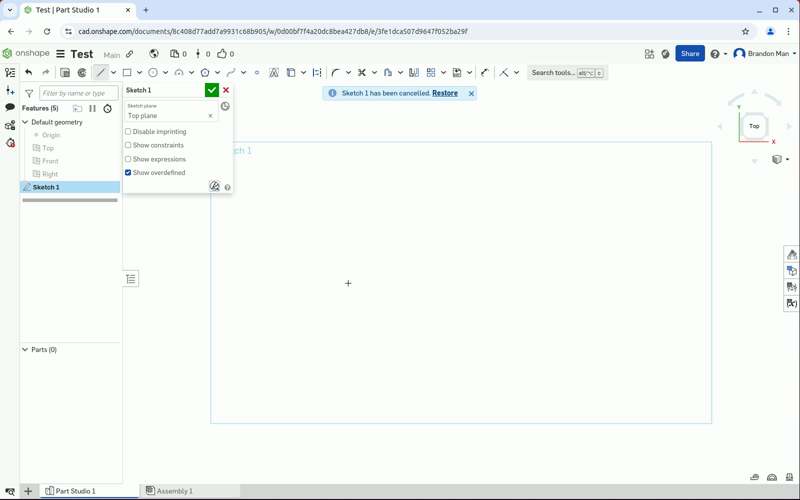
click(348, 282)
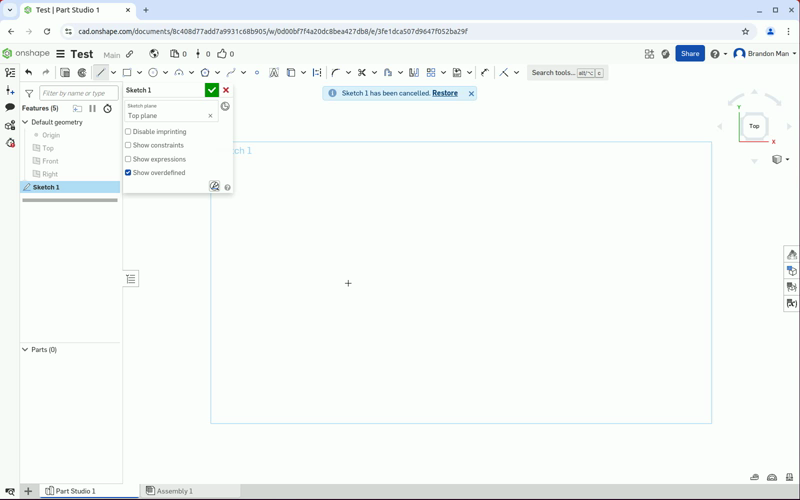
key_up(shift)
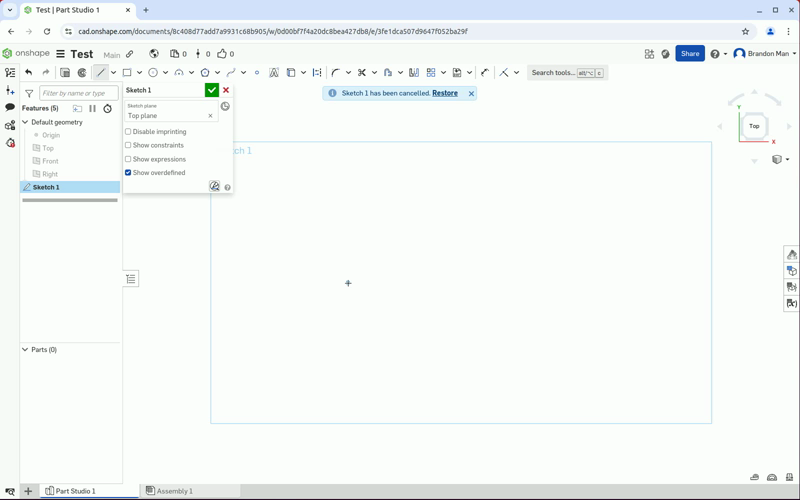
key_down(shift)
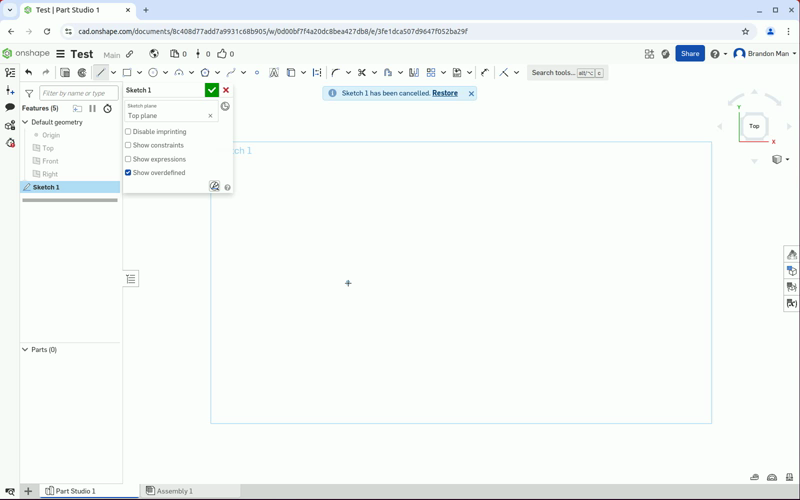
mouse_move(460, 282)
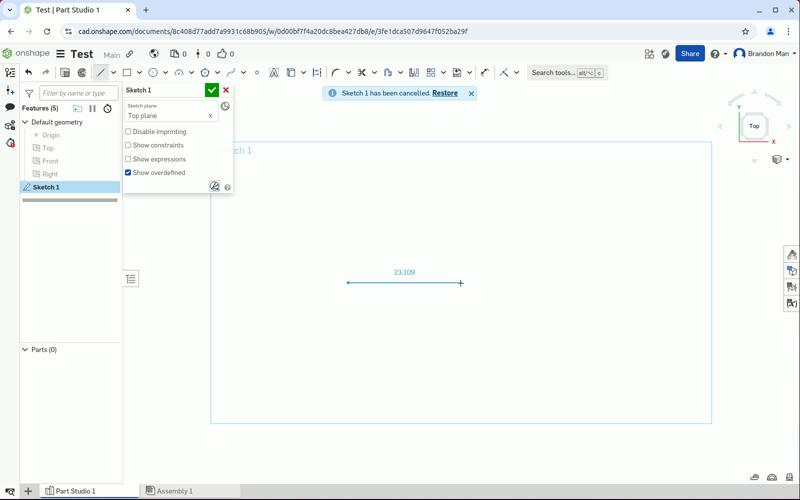
click(460, 282)
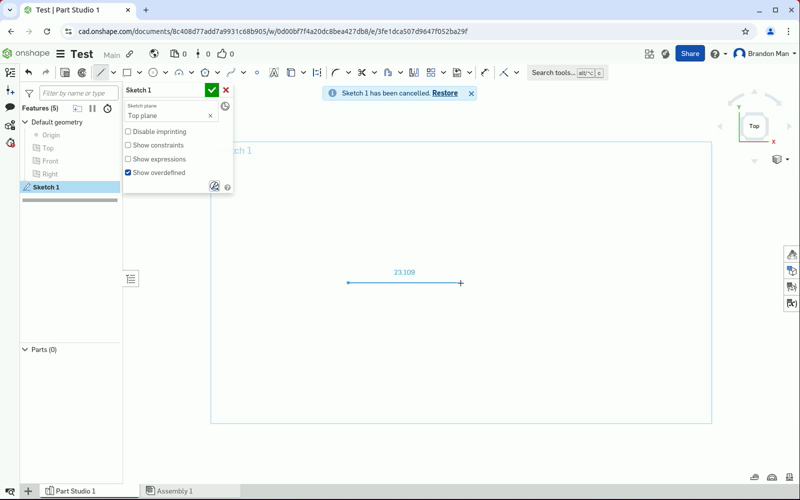
key_up(shift)
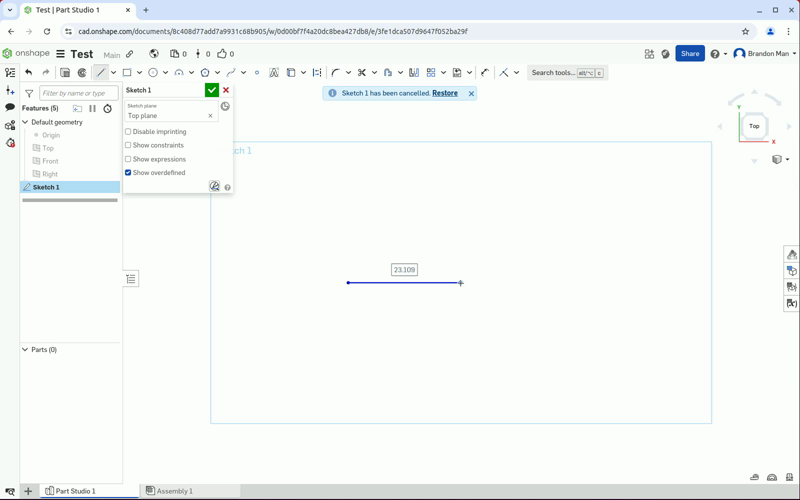
key_down(shift)
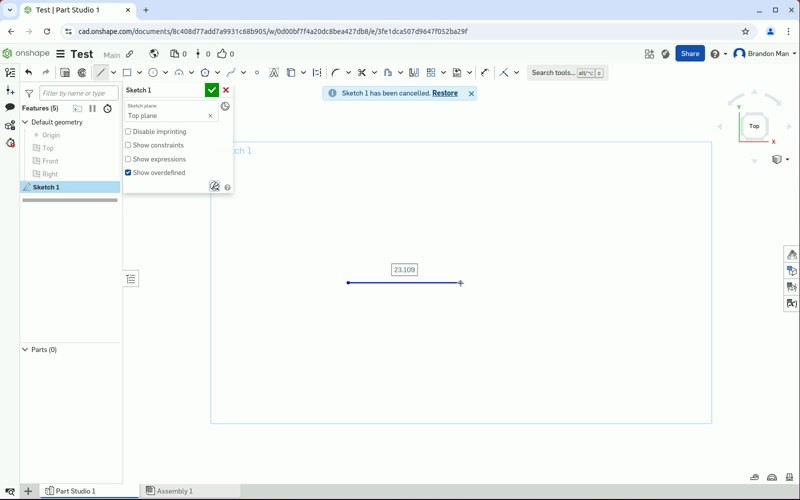
mouse_move(490, 282)
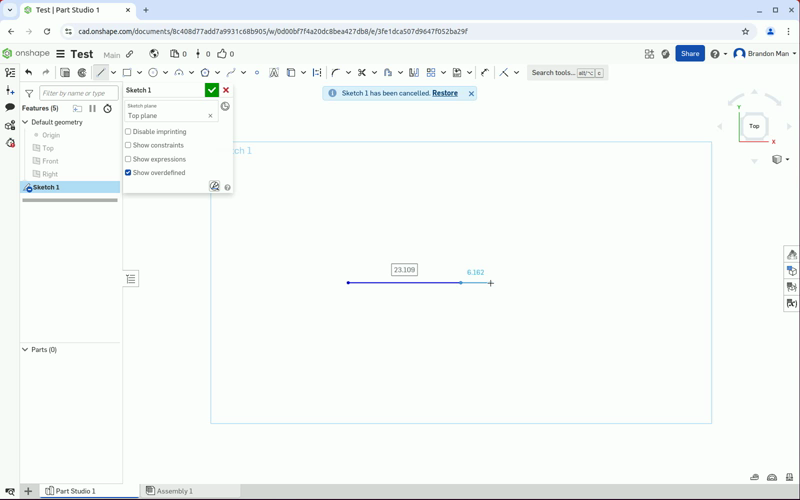
mouse_move(460, 237)
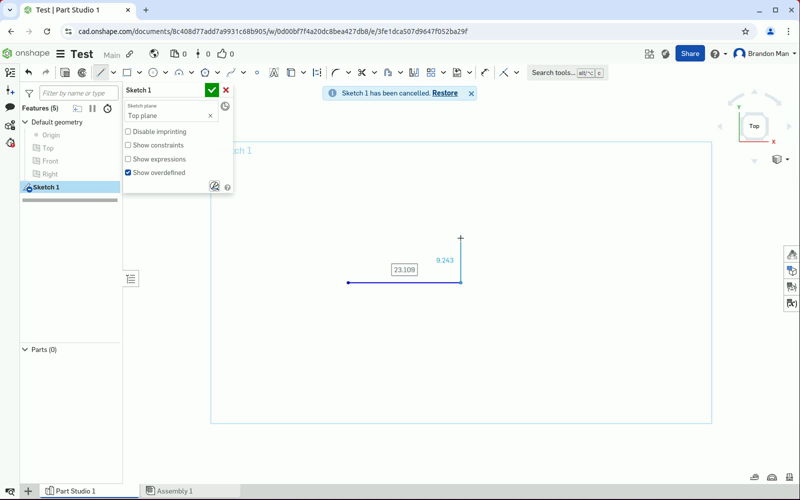
click(460, 237)
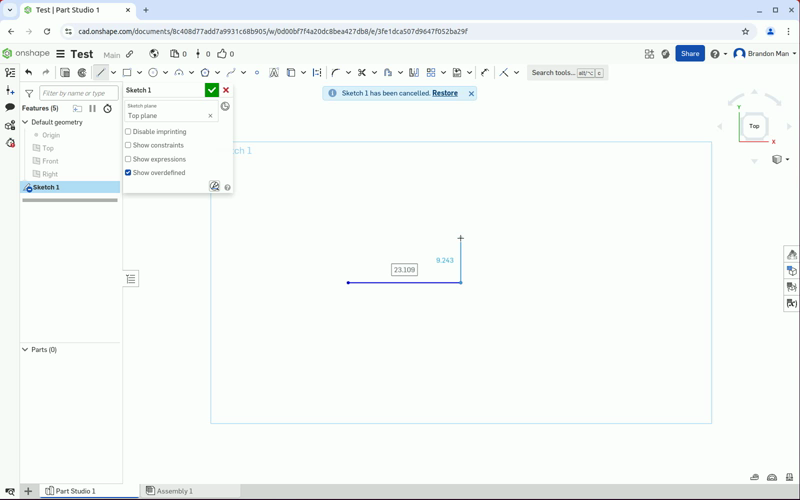
key_up(shift)
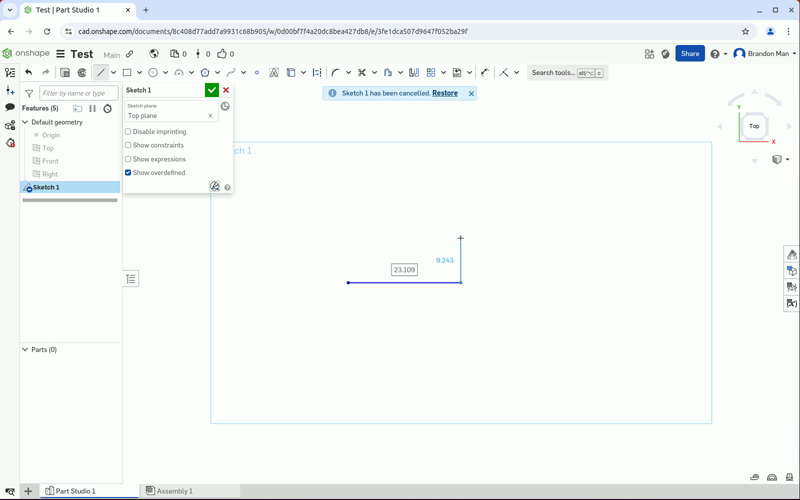
key_down(shift)
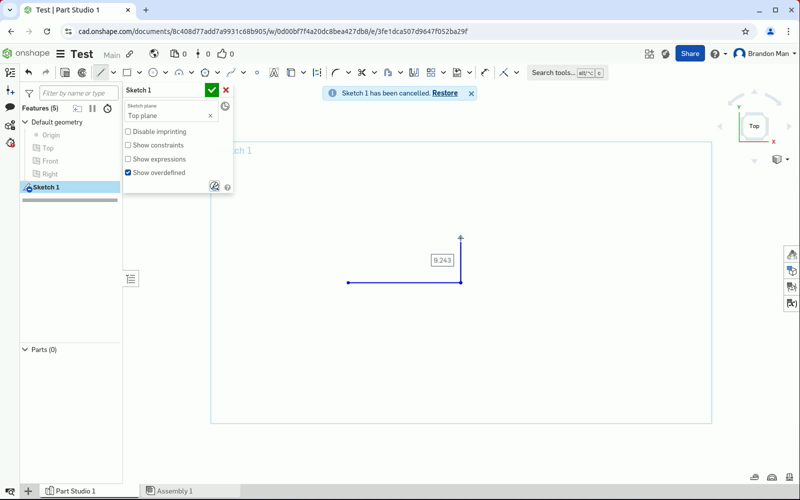
mouse_move(348, 237)
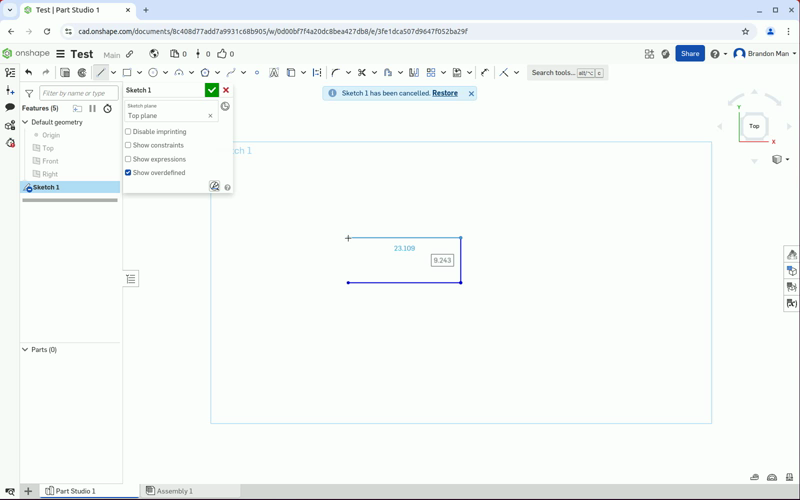
click(348, 237)
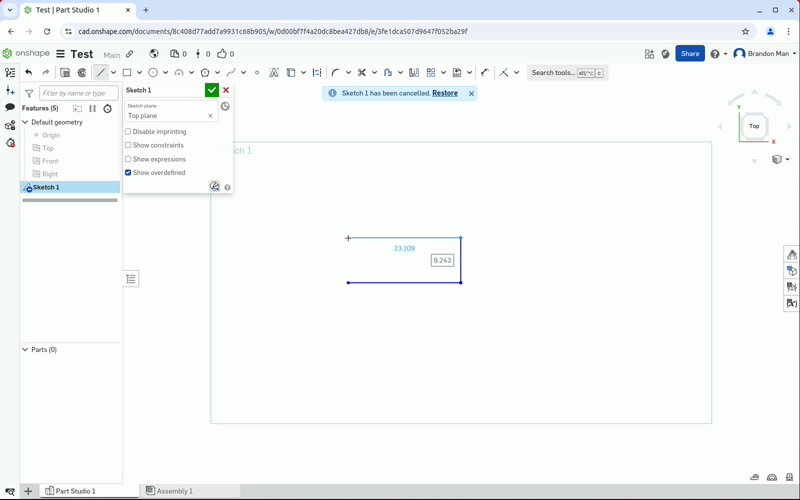
key_up(shift)
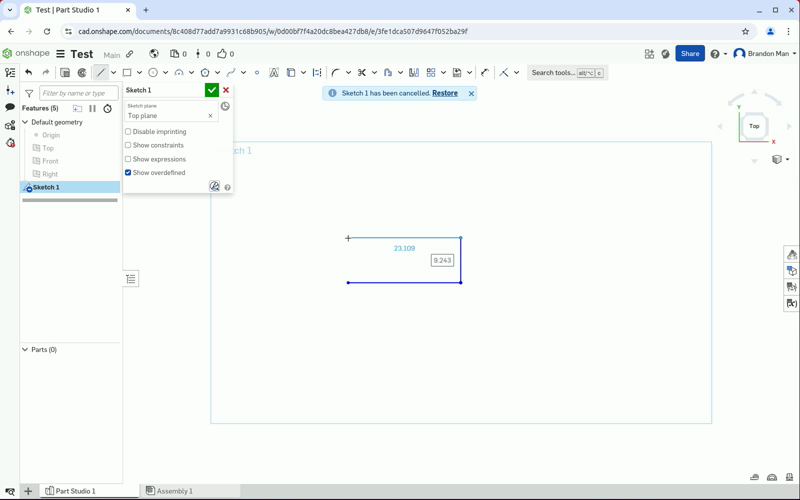
mouse_move(378, 237)
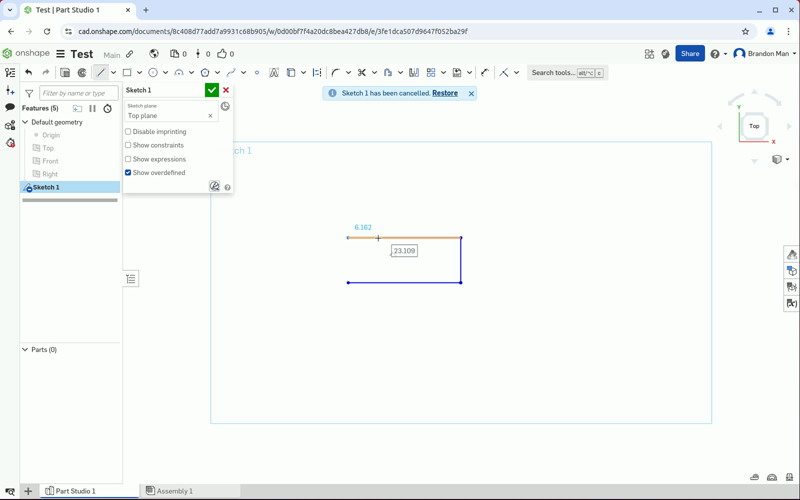
key_down(shift)
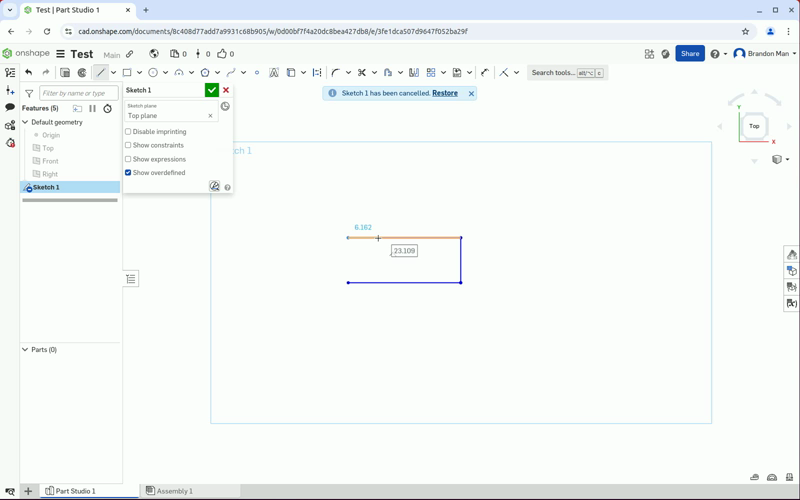
mouse_move(348, 282)
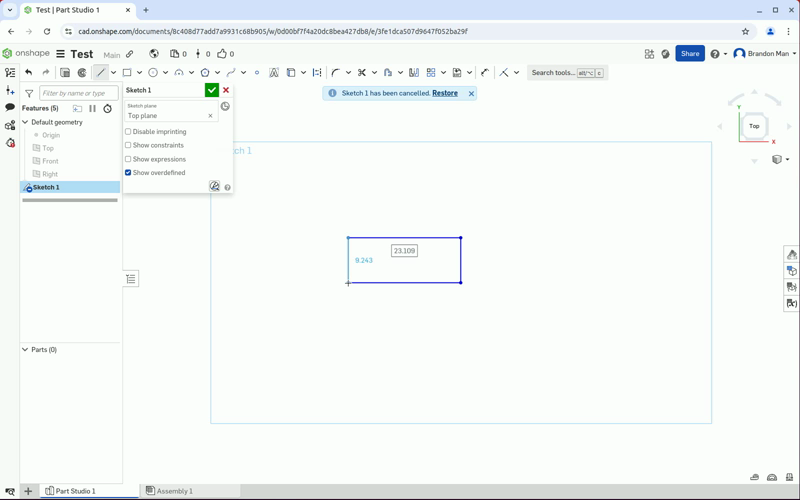
key_up(shift)
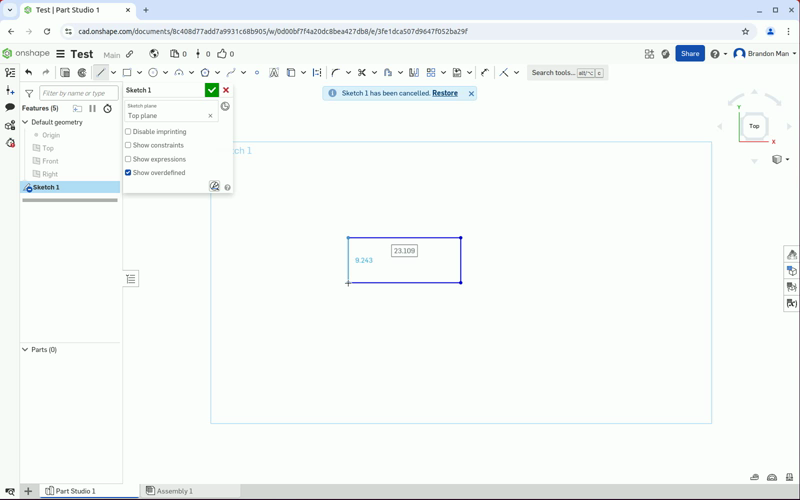
click(348, 282)
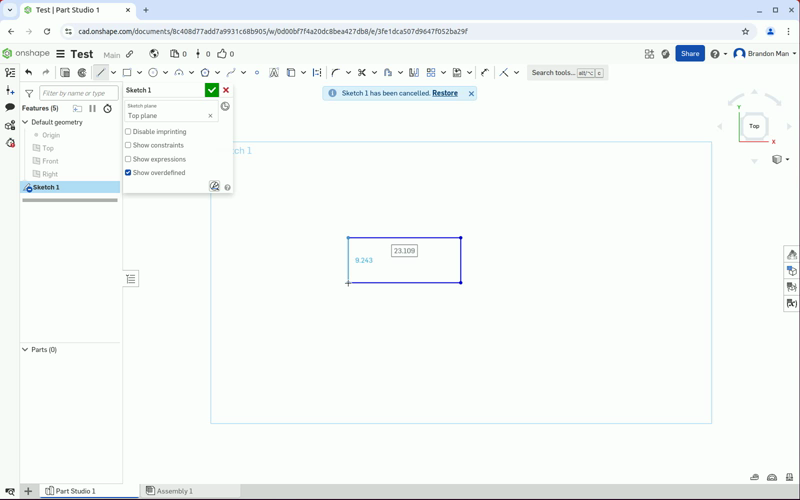
key(esc)
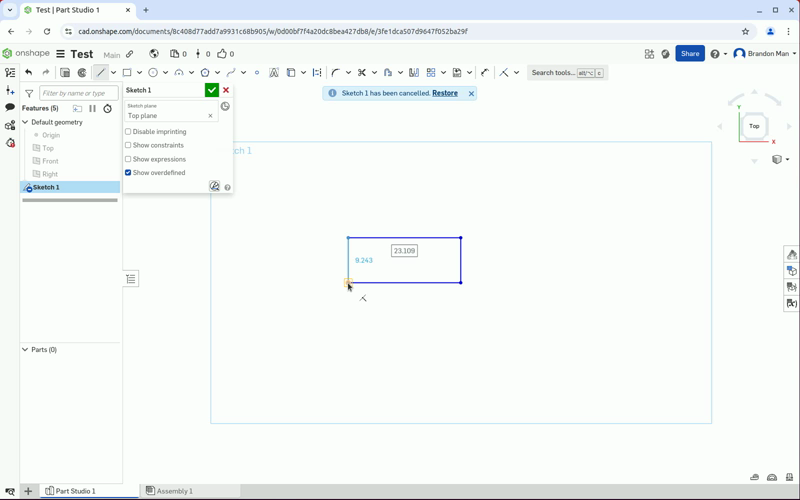
mouse_move(453, 250)
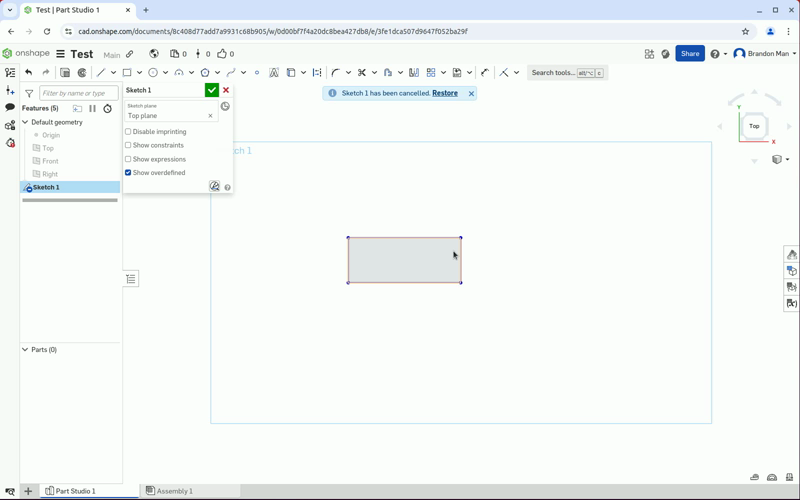
click(453, 250)
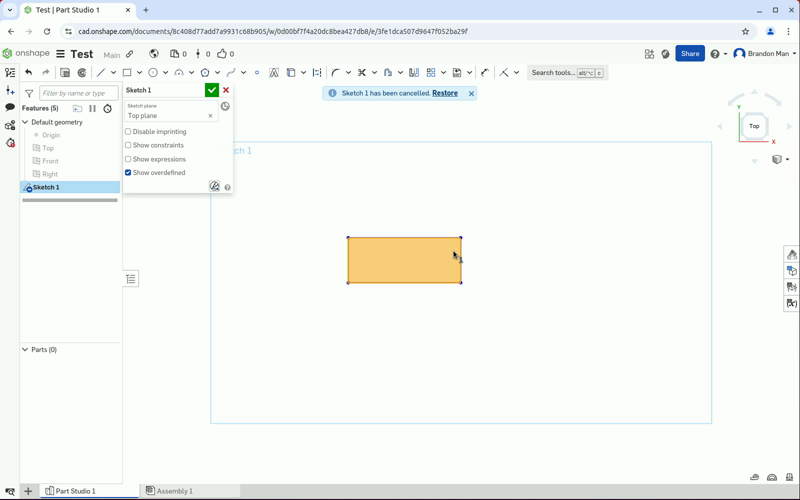
mouse_move(73, 352)
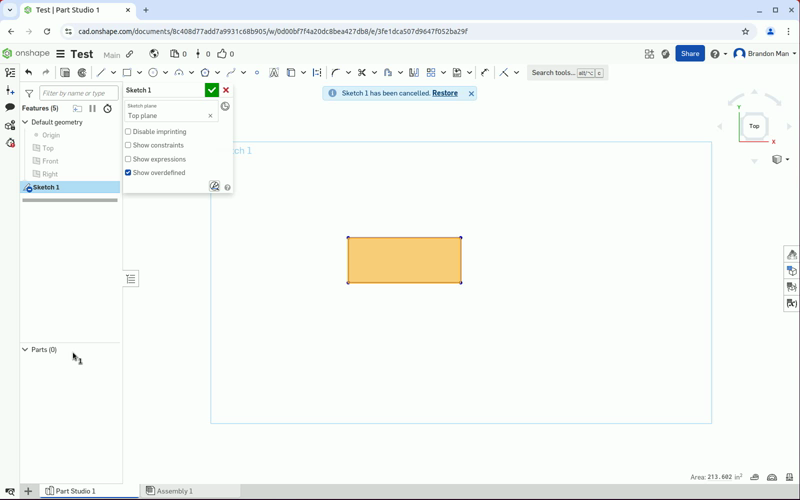
key(shift+y)
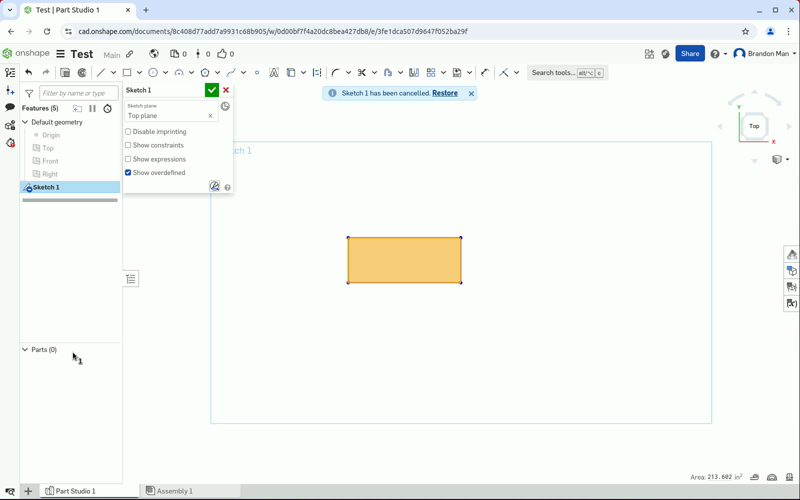
key(shift+e)
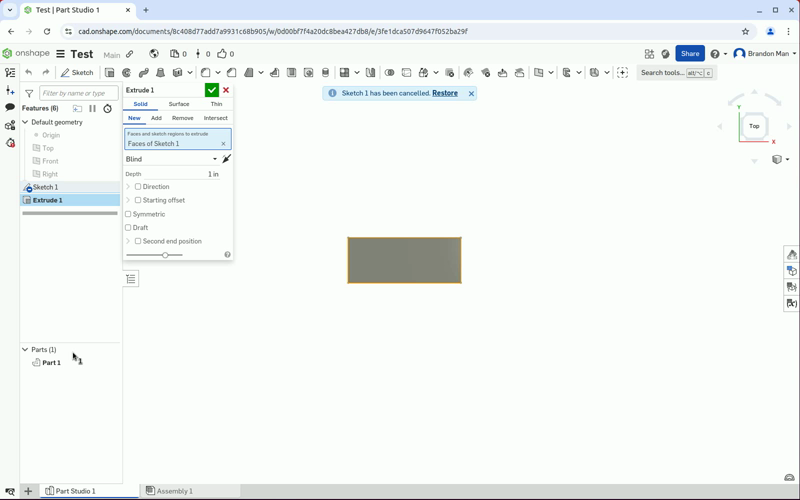
mouse_move(143, 106)
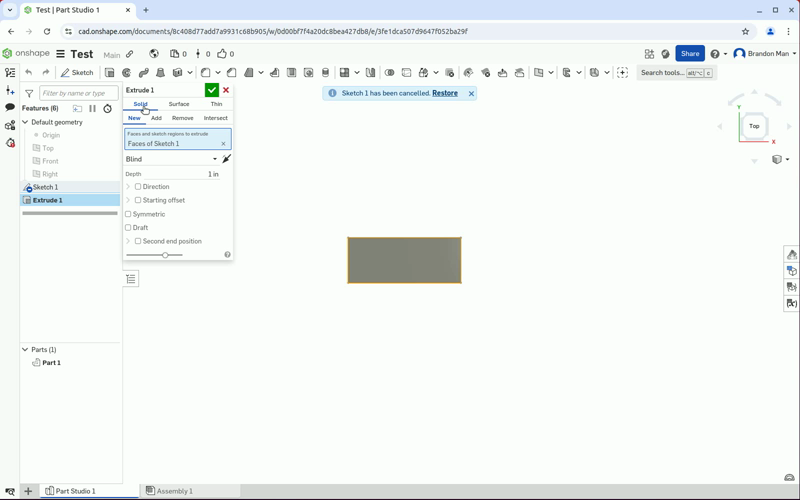
click(143, 106)
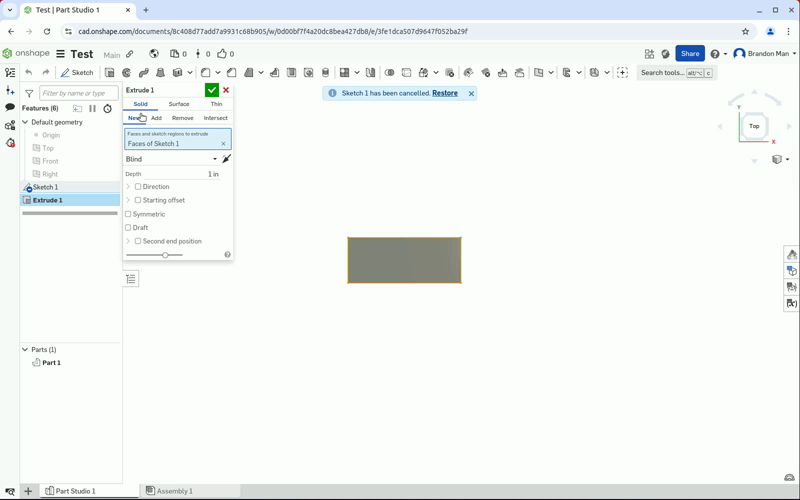
mouse_move(137, 120)
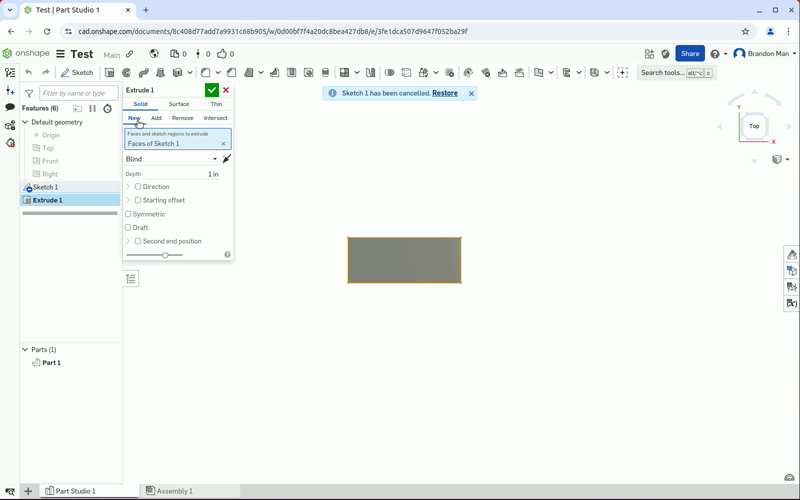
click(137, 120)
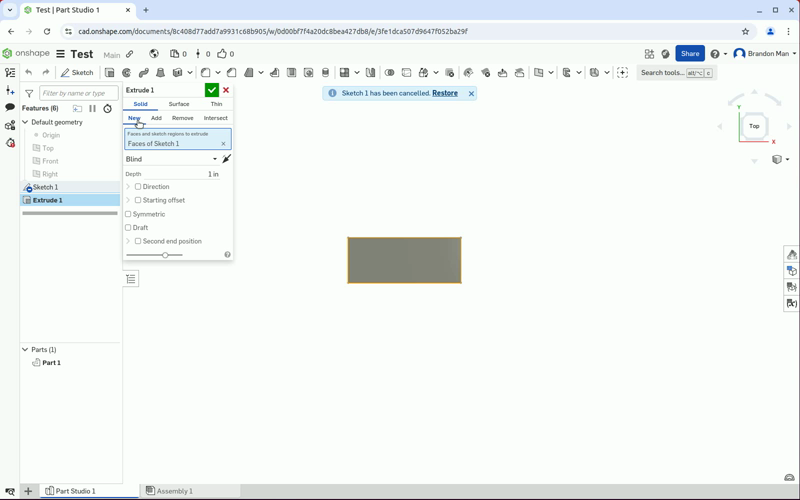
key(tab, 4)
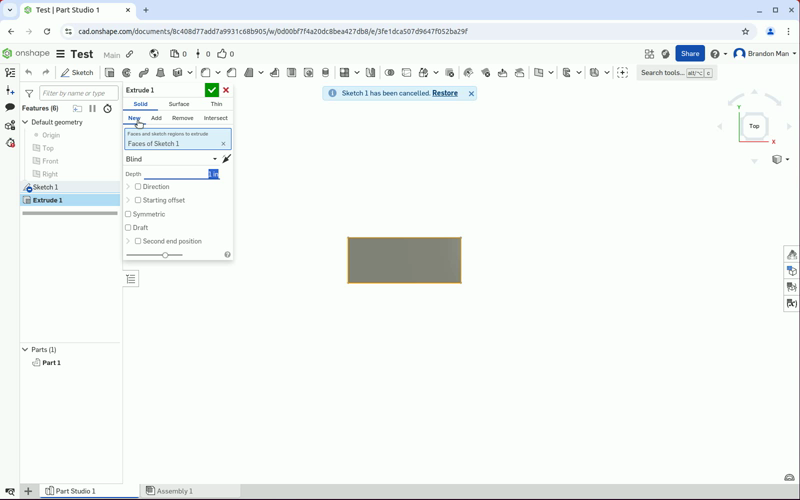
text(13.962)
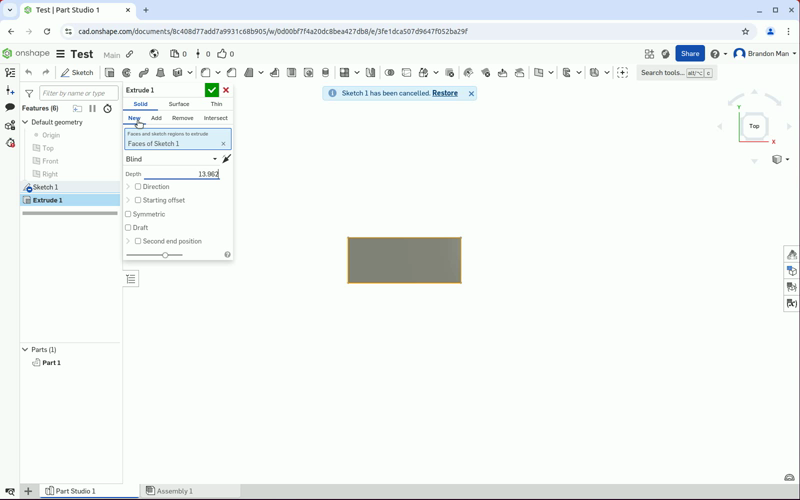
key(tab, 3)
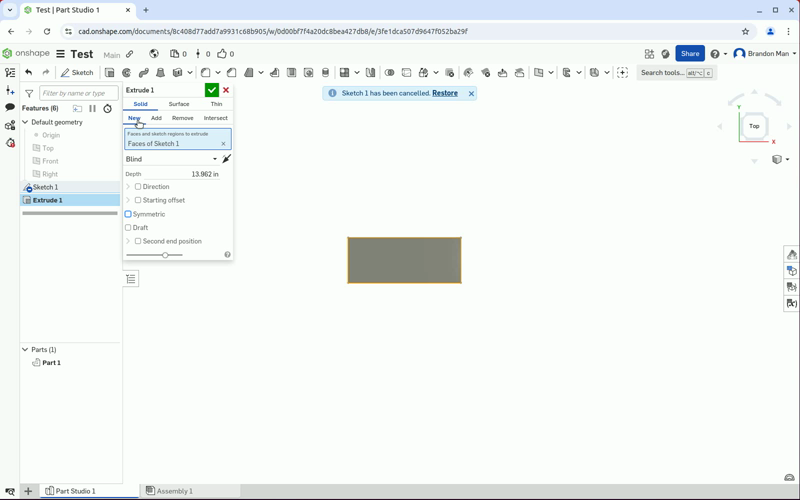
key(space)
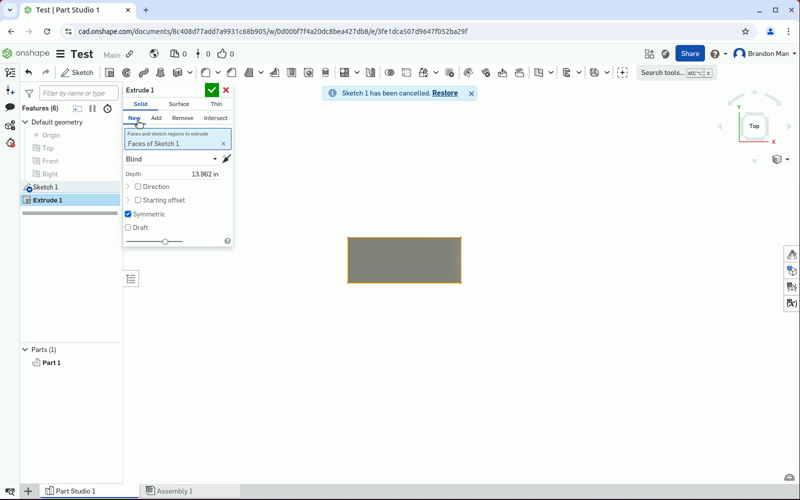
key(enter)
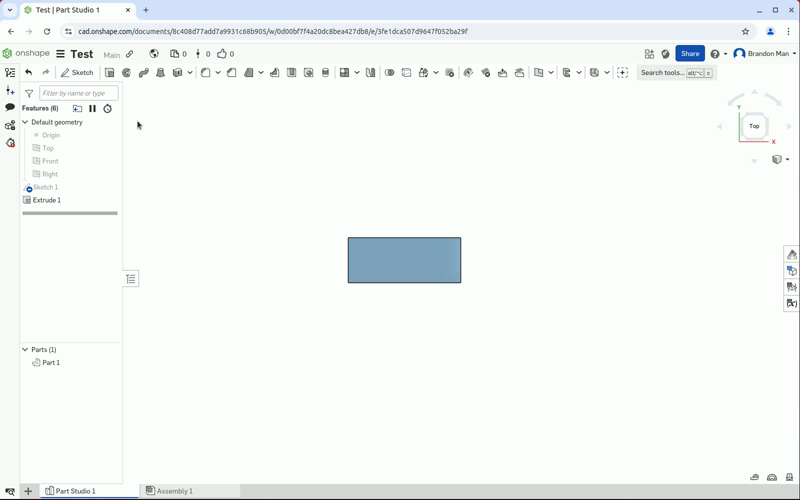
key(shift+h)
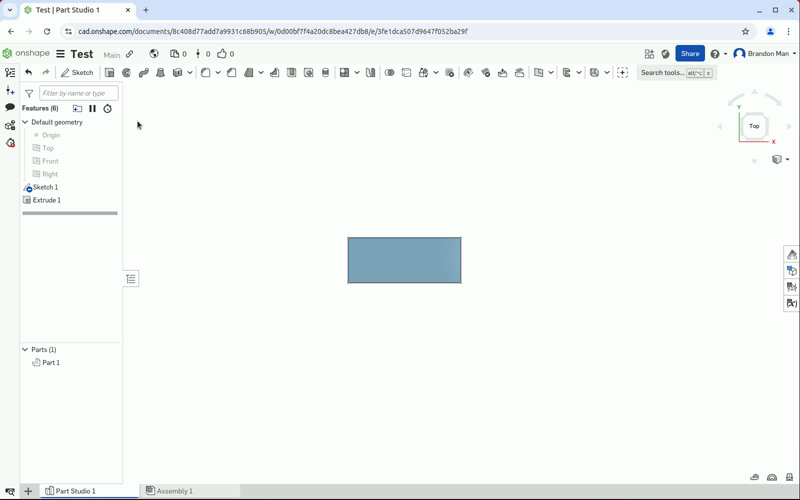
key(shift+h)
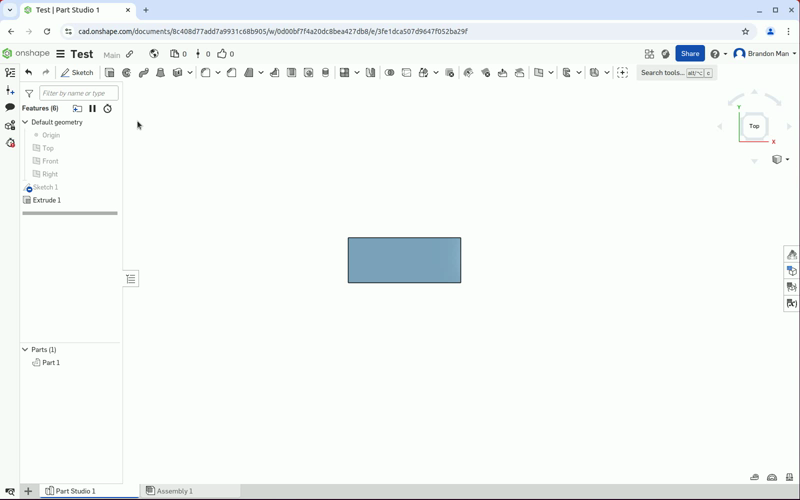
mouse_move(73, 189)
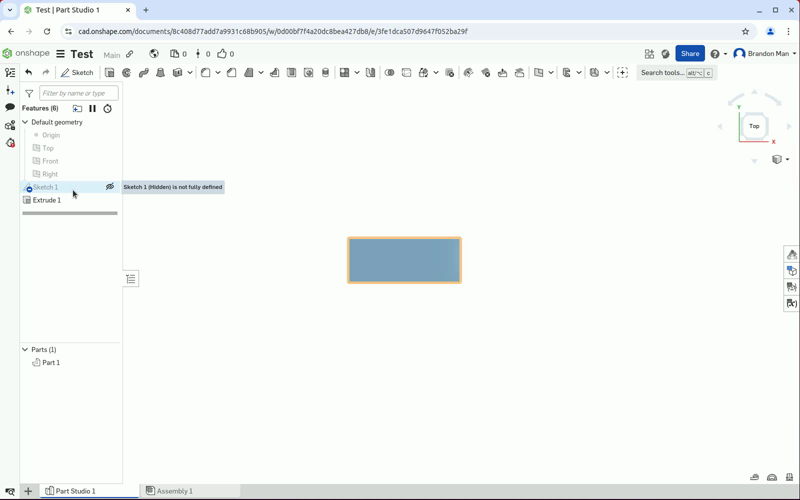
click(73, 189)
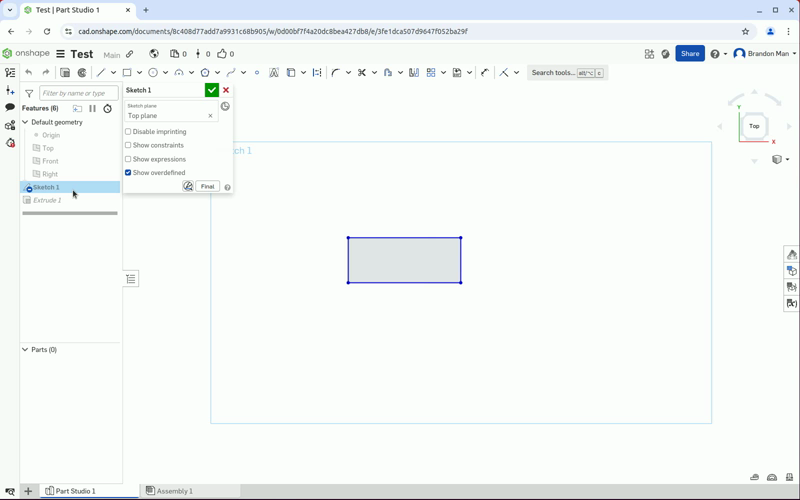
mouse_move(229, 92)
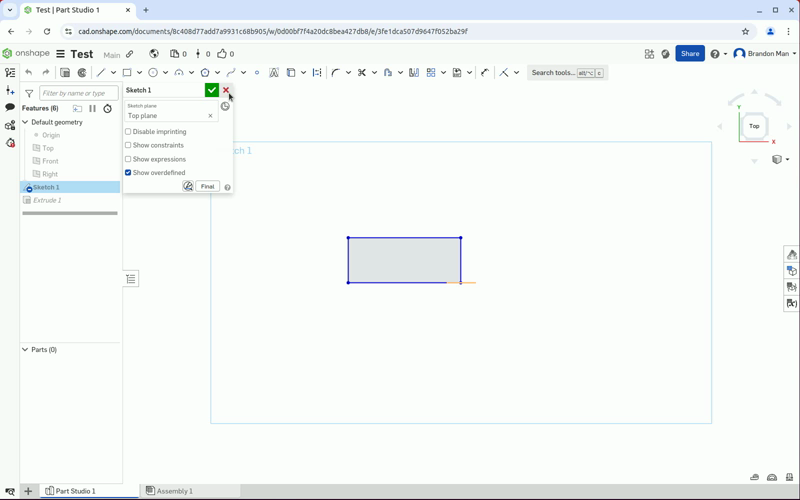
click(229, 92)
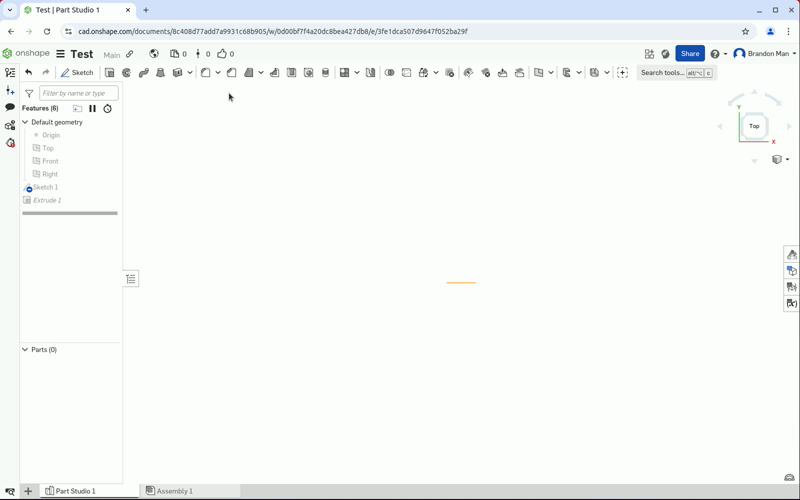
mouse_move(541, 75)
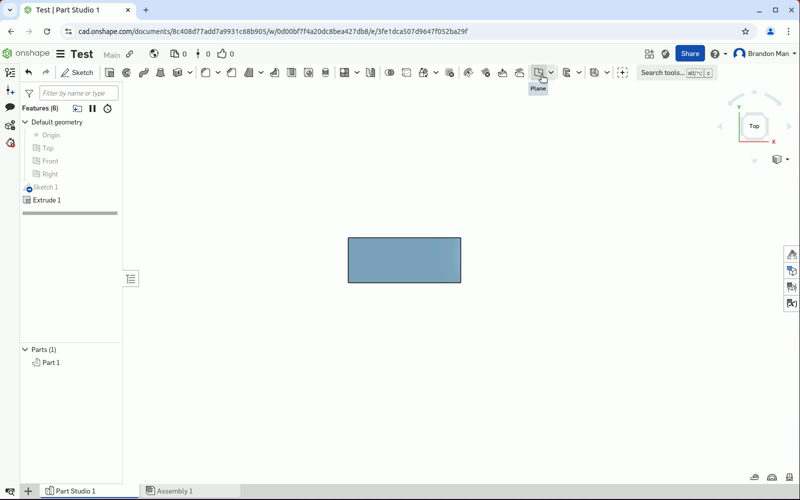
click(541, 75)
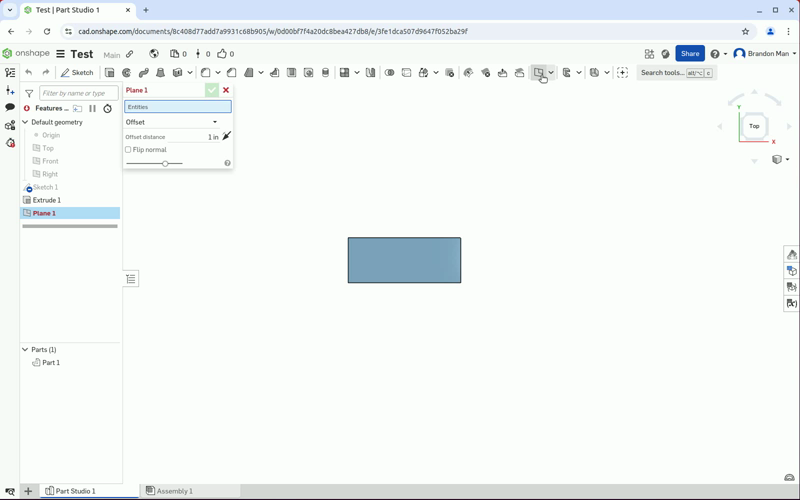
mouse_move(73, 150)
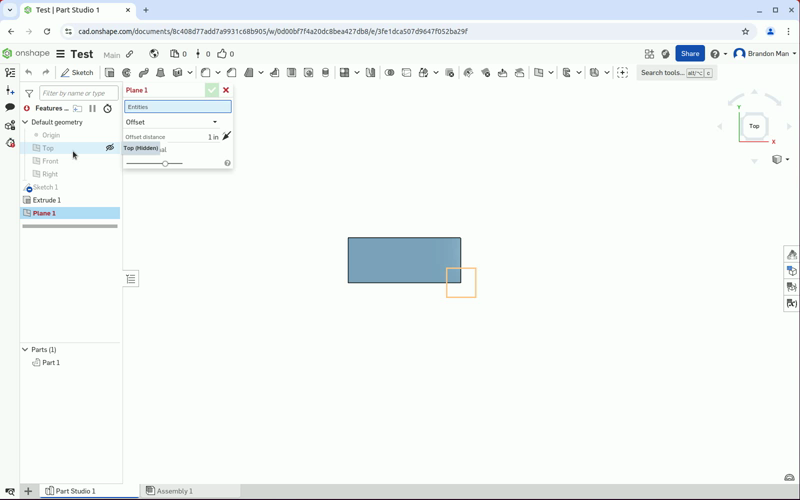
click(73, 150)
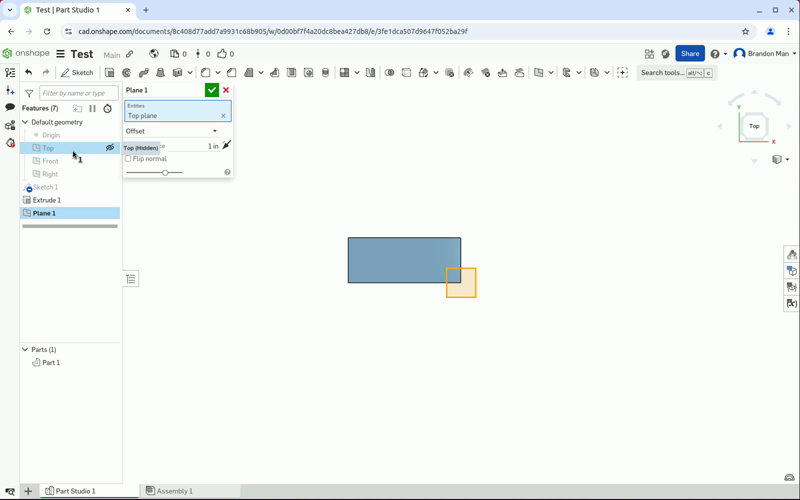
key(tab, 2)
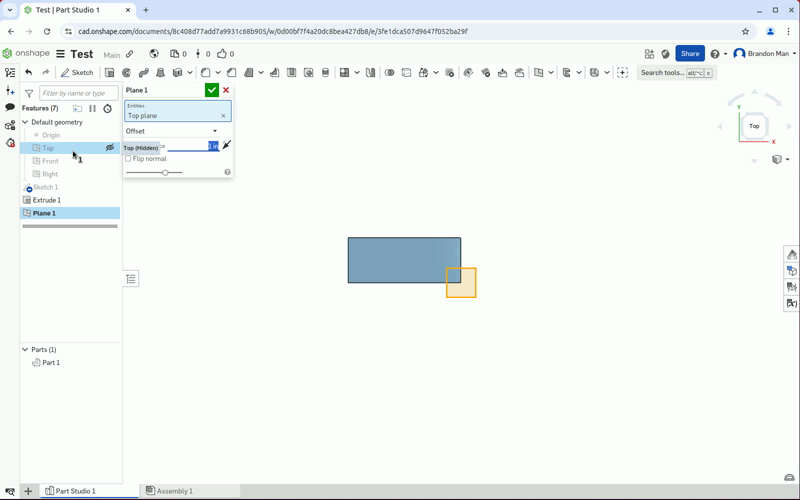
text(6.994)
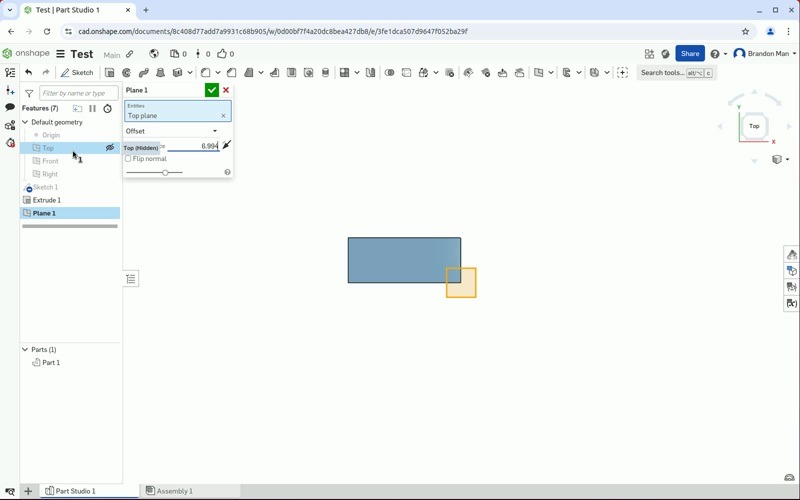
key(enter, 2)
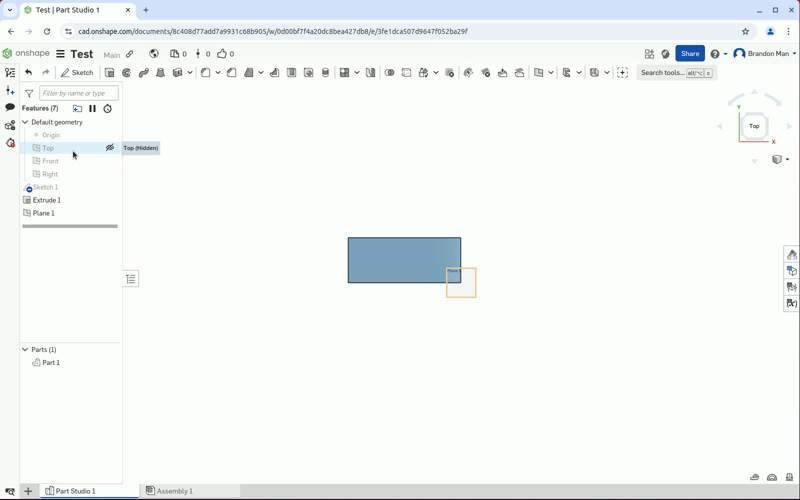
key(shift+s)
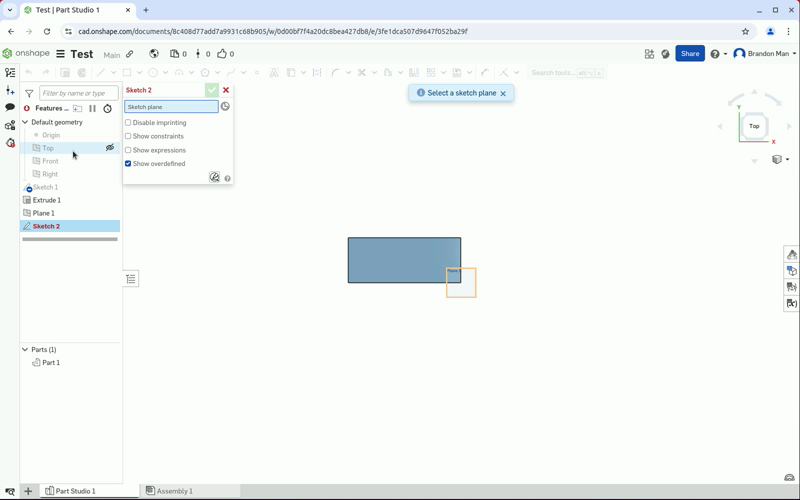
mouse_move(73, 215)
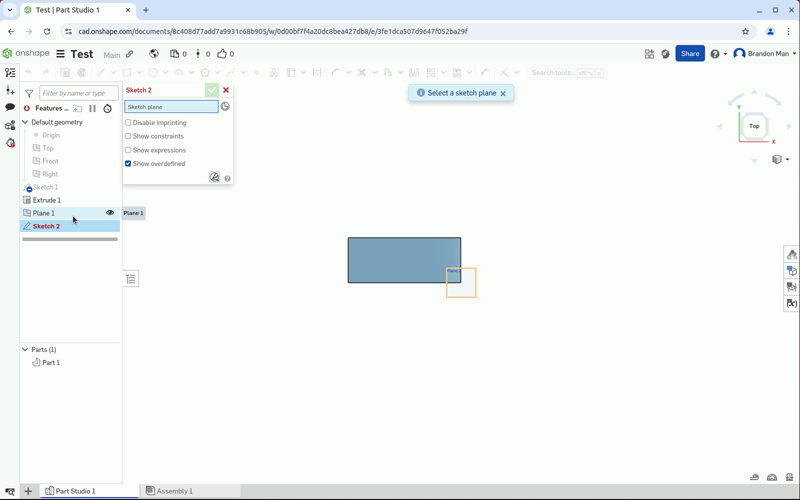
click(73, 215)
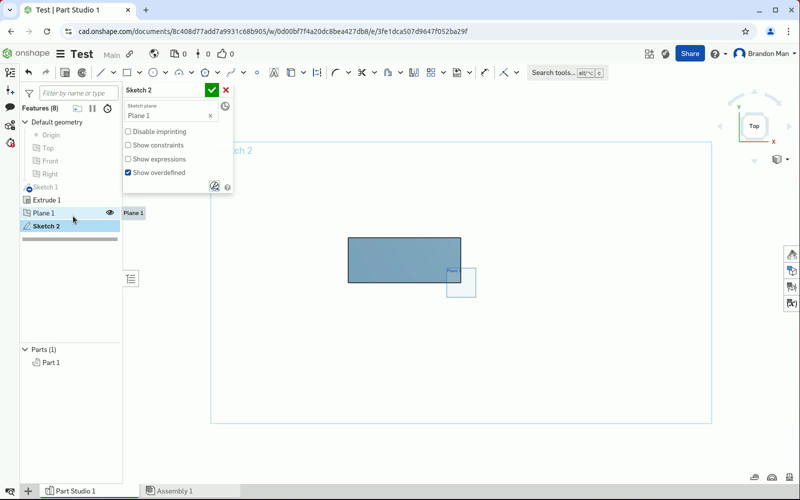
mouse_move(73, 352)
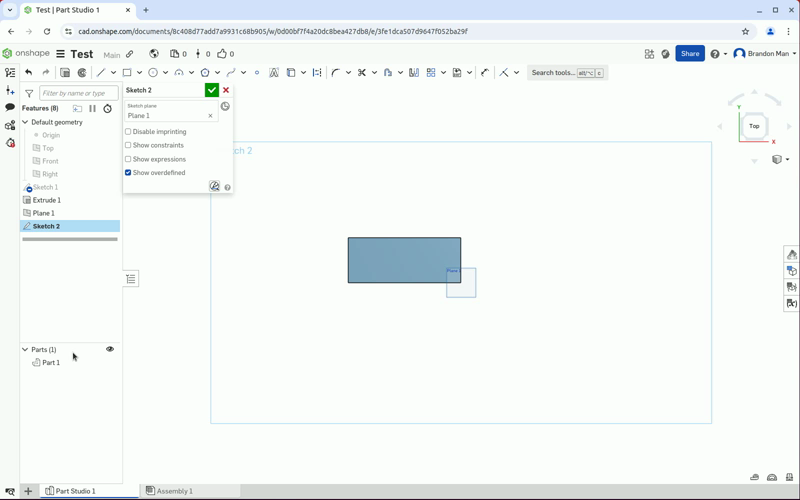
key(y)
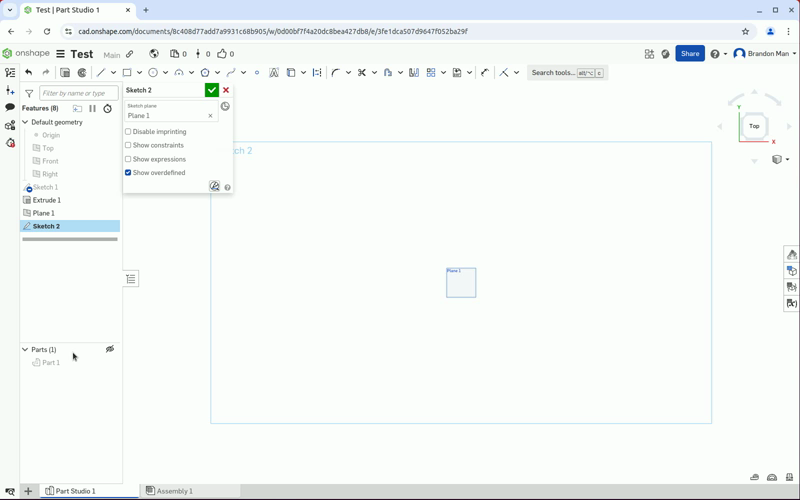
key(l)
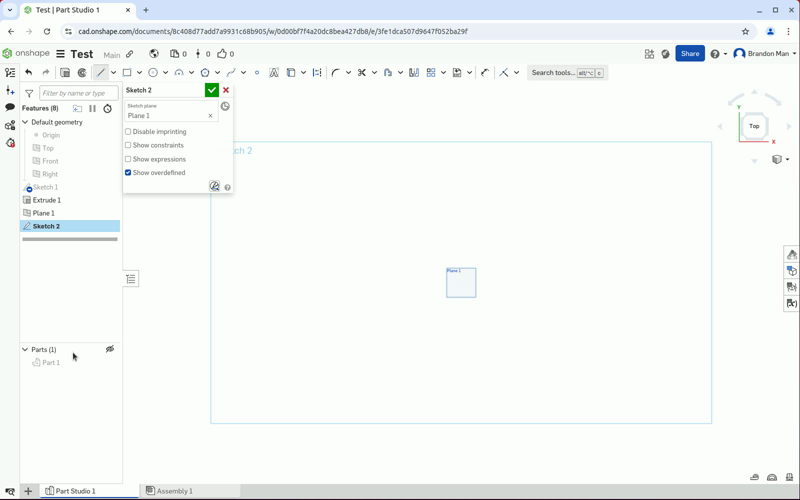
key_down(shift)
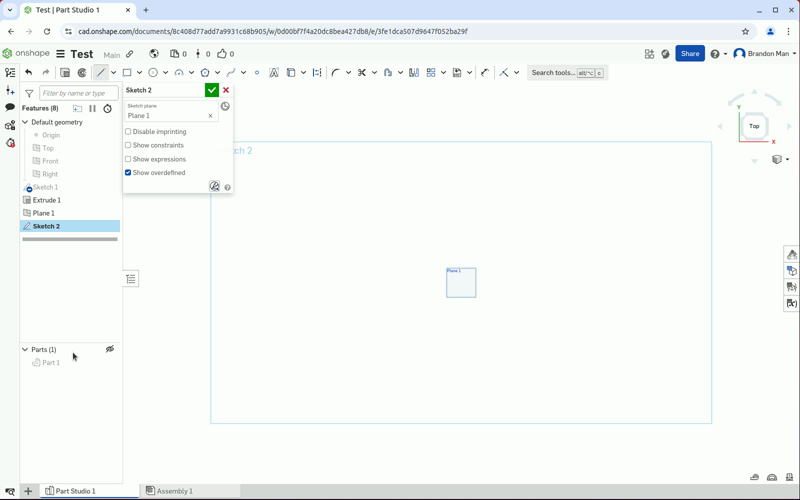
mouse_move(444, 266)
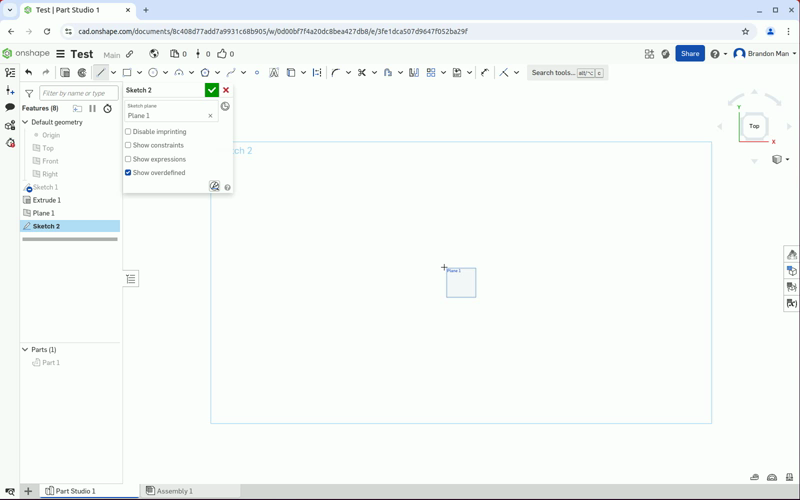
click(444, 266)
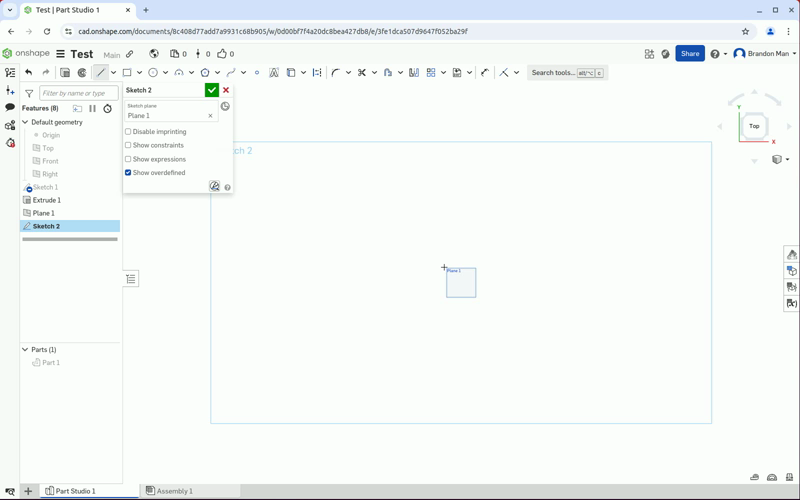
key_up(shift)
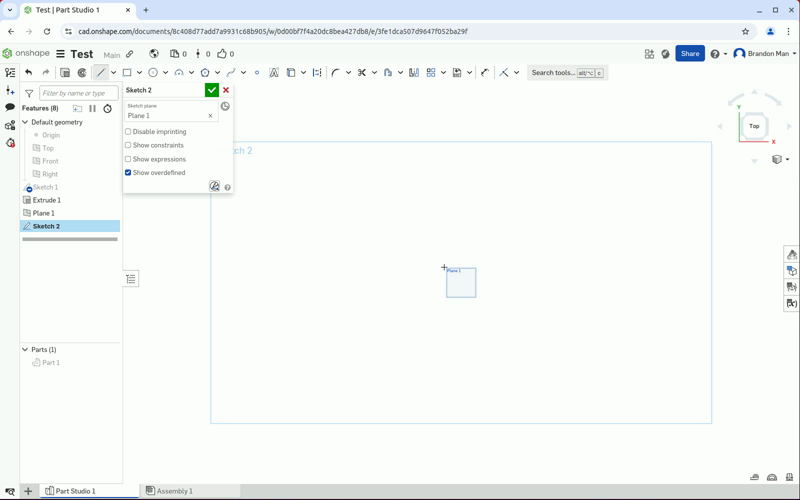
key_down(shift)
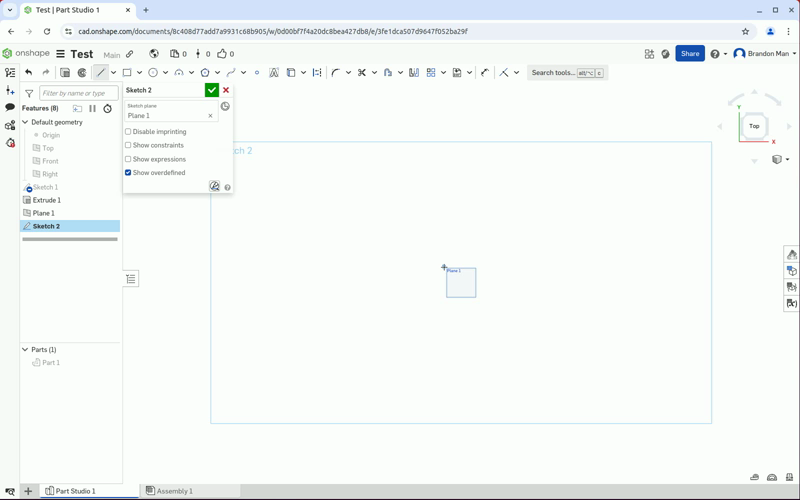
mouse_move(474, 266)
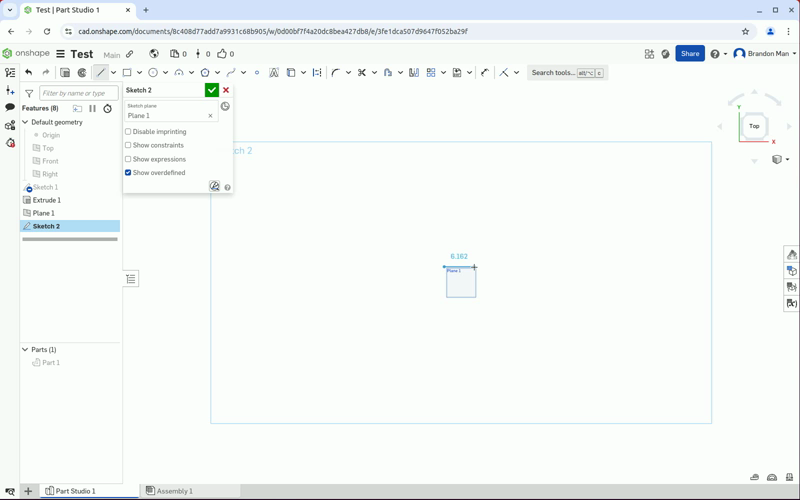
mouse_move(461, 266)
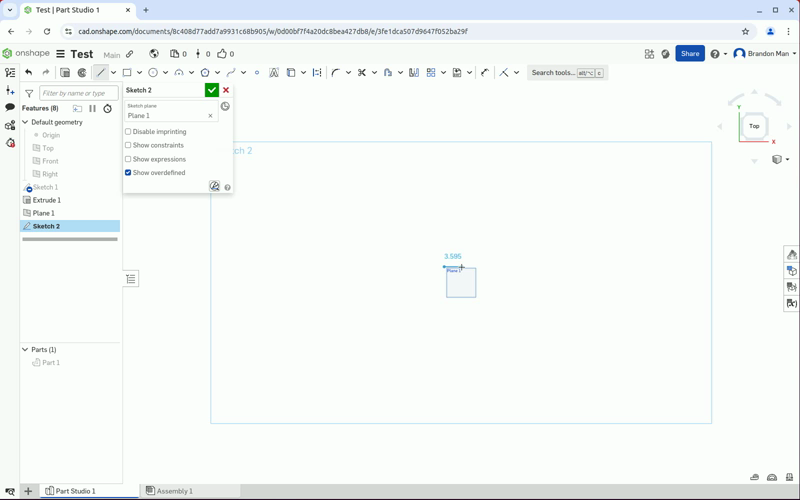
click(461, 266)
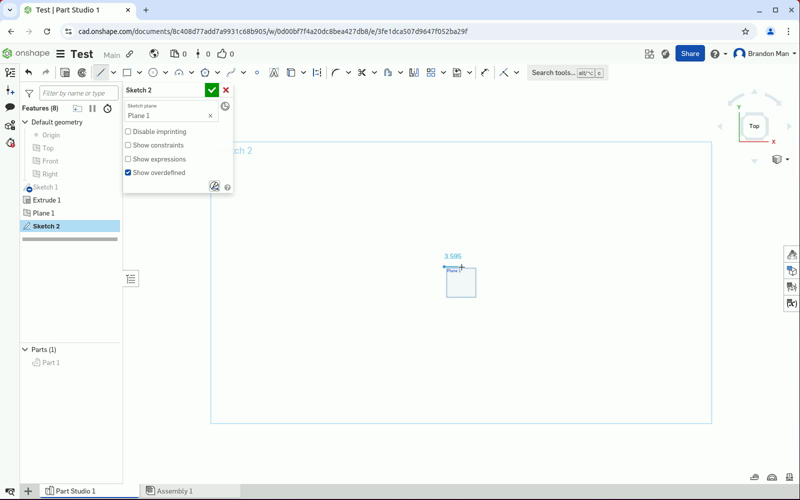
key_up(shift)
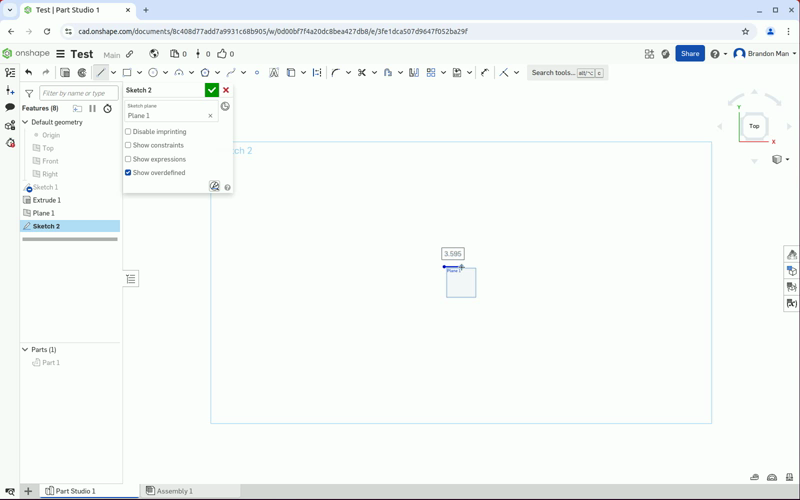
key_down(shift)
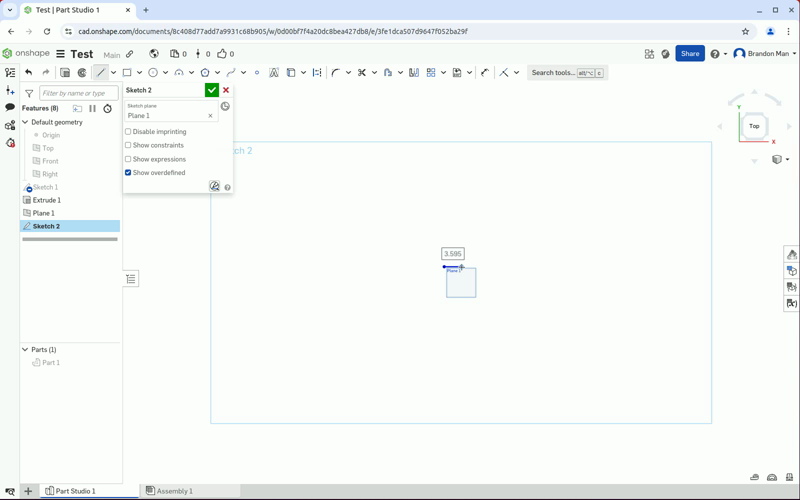
mouse_move(491, 266)
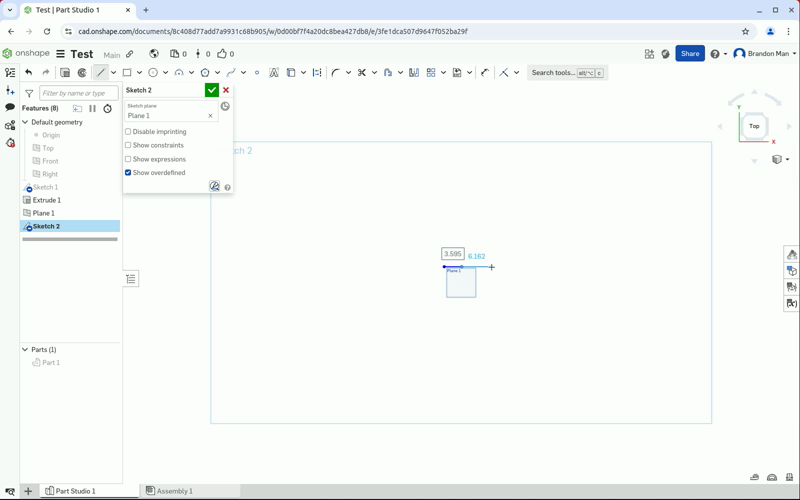
mouse_move(461, 255)
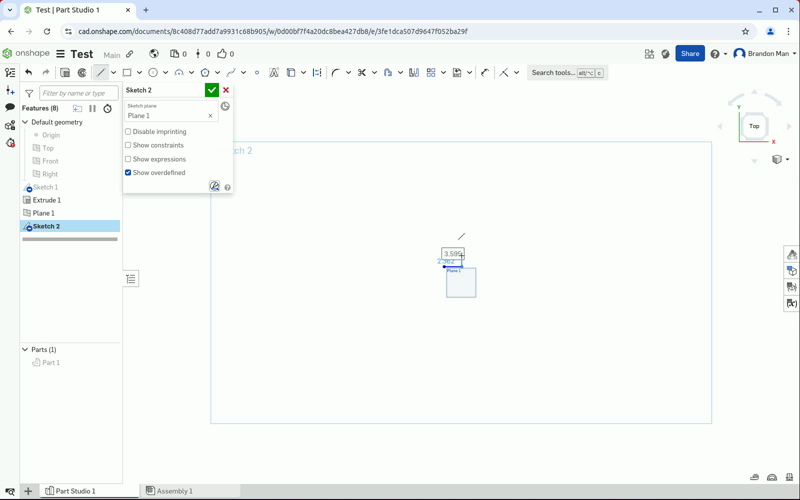
click(461, 255)
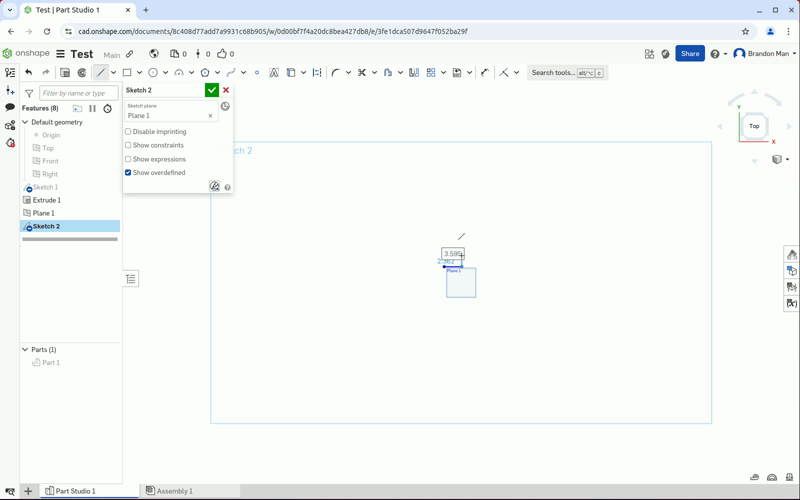
key_up(shift)
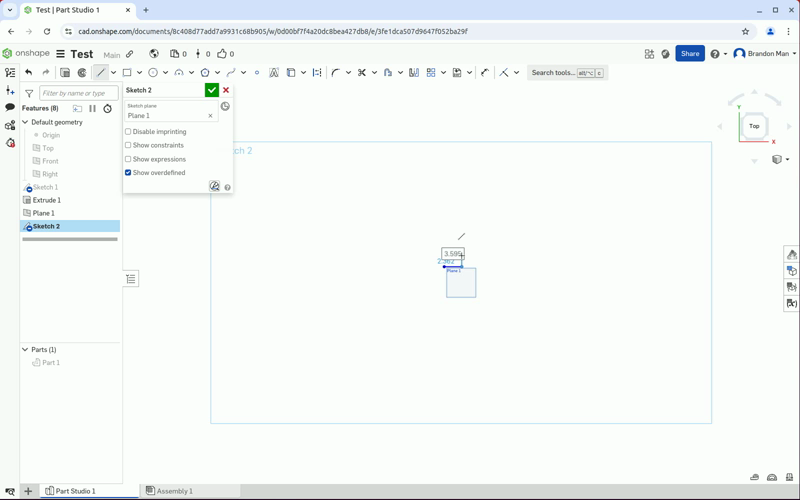
key_down(shift)
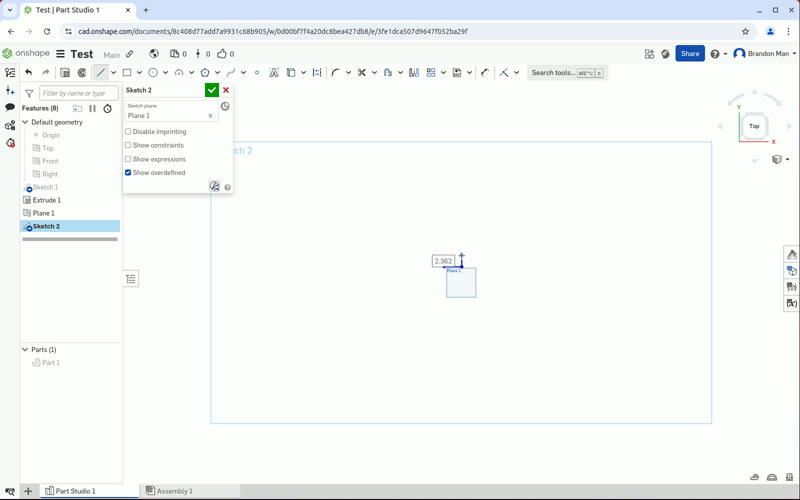
mouse_move(491, 255)
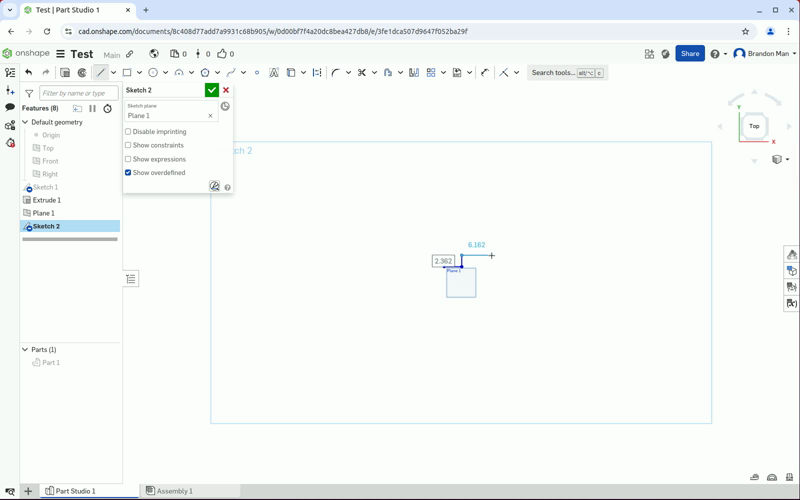
mouse_move(444, 255)
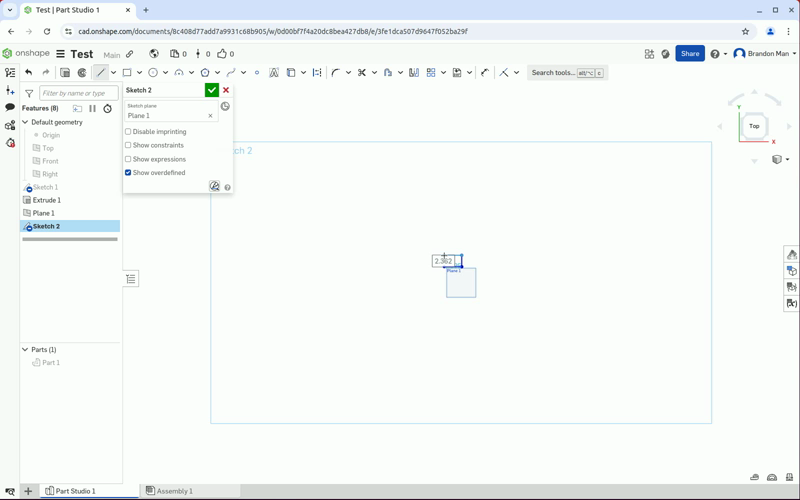
click(444, 255)
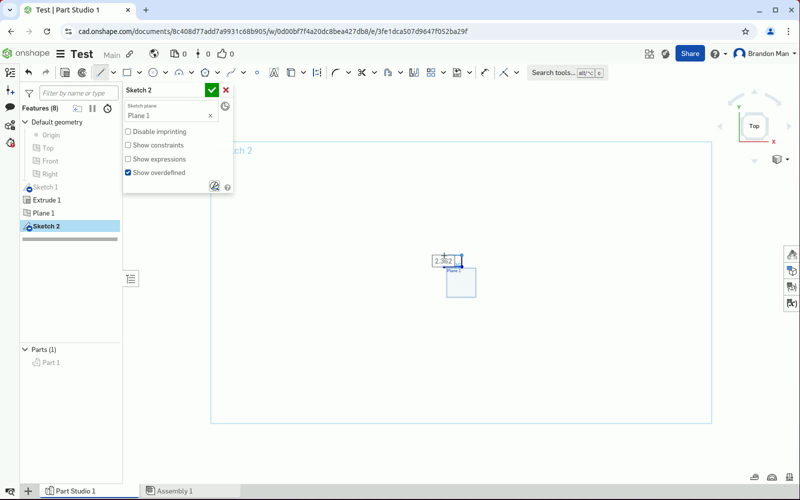
key_up(shift)
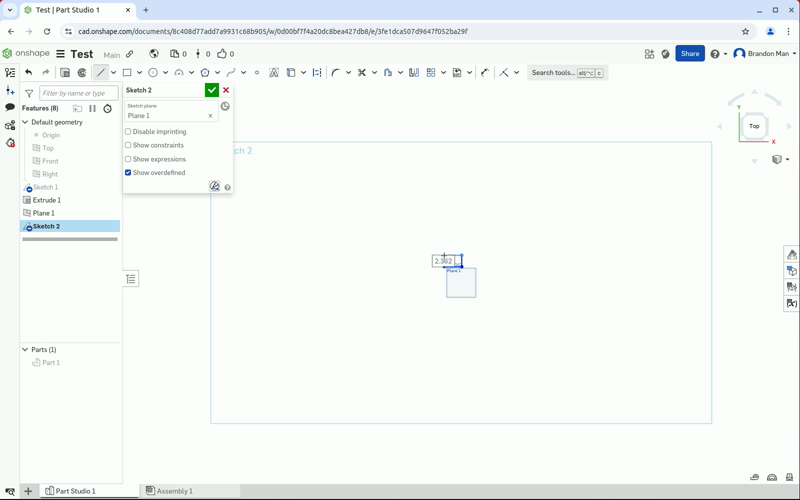
mouse_move(474, 255)
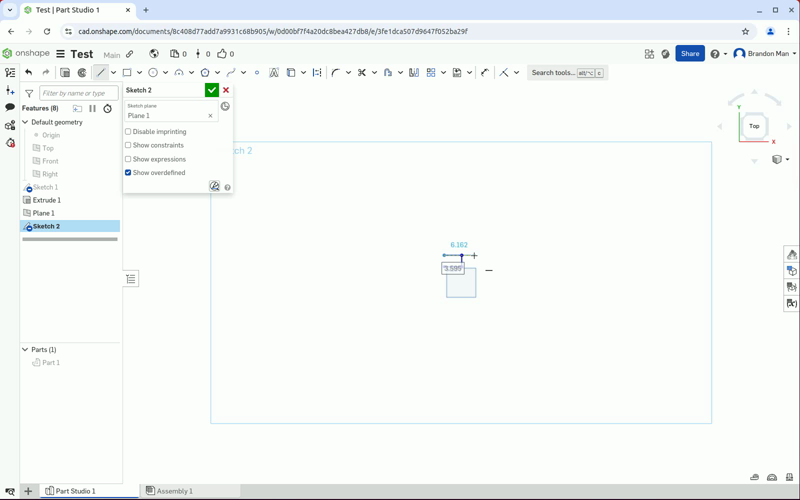
key_down(shift)
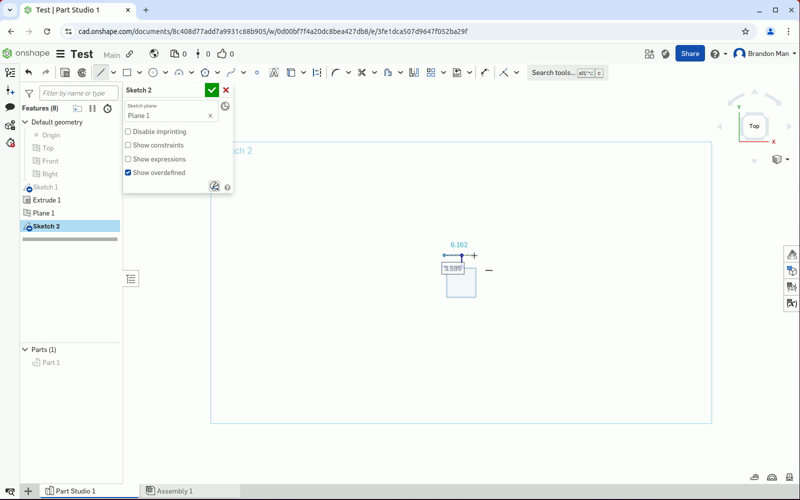
mouse_move(444, 266)
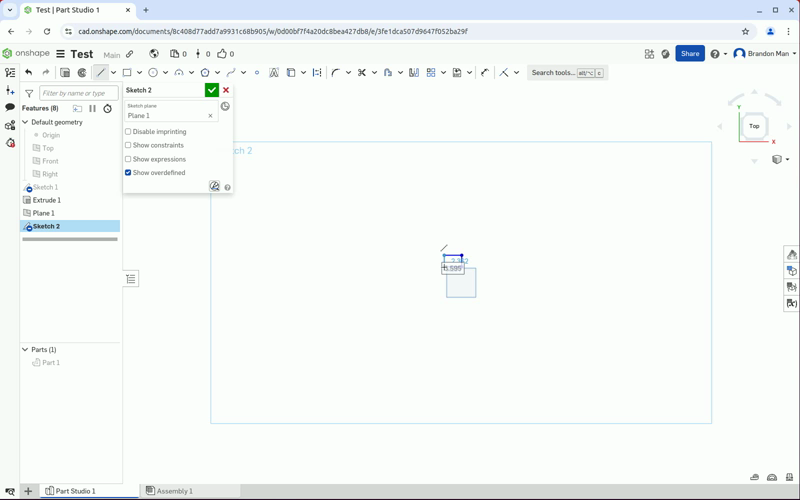
key_up(shift)
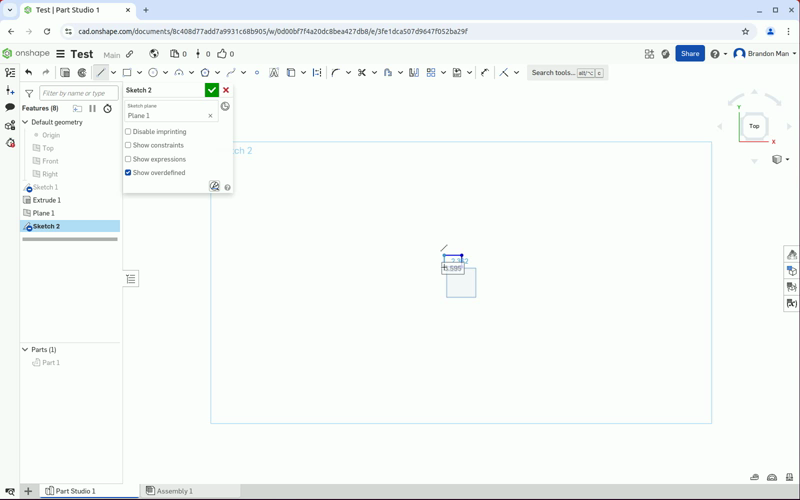
click(444, 266)
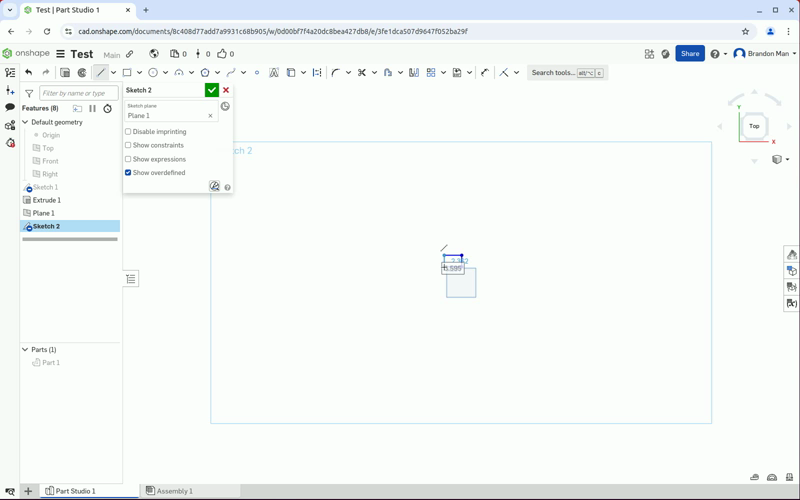
key(esc)
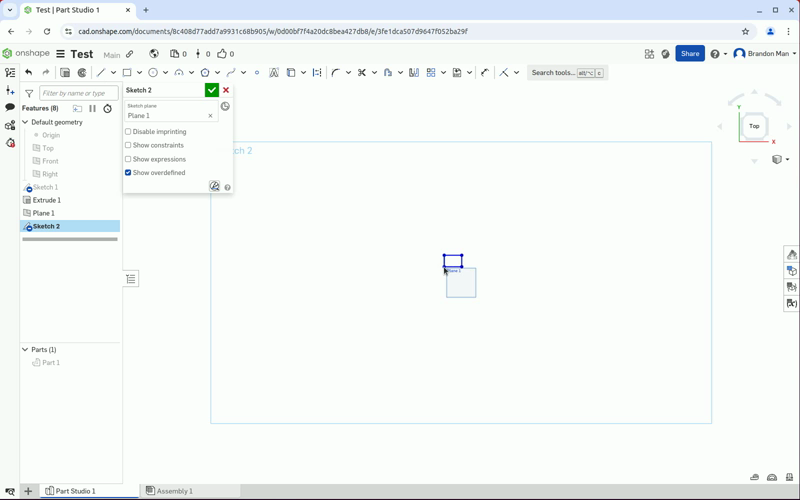
mouse_move(445, 262)
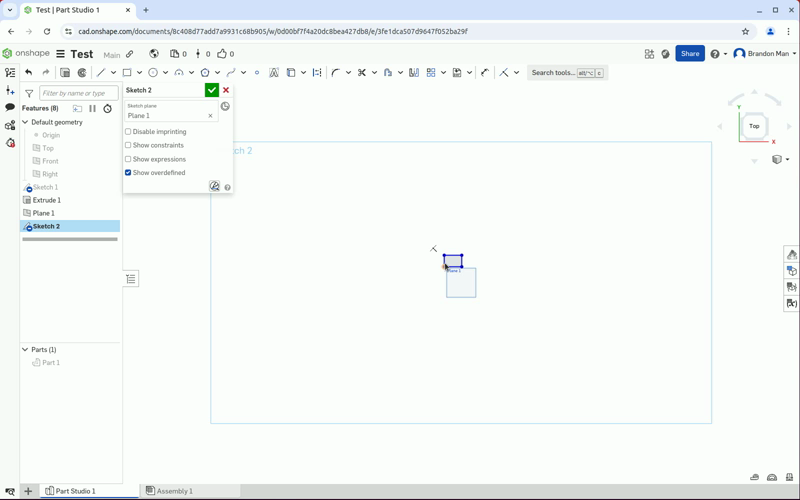
scroll(6)
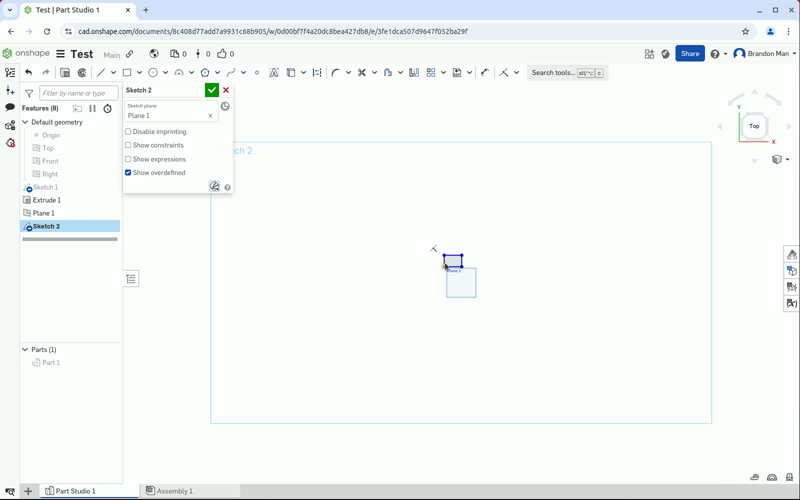
scroll(6)
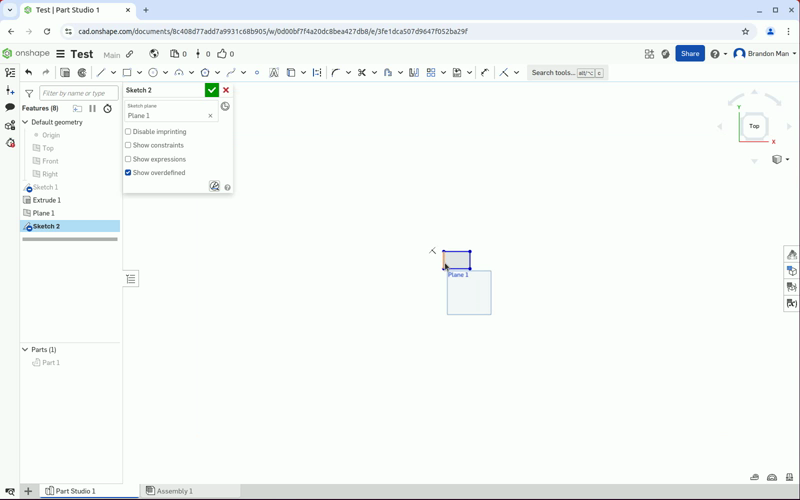
scroll(6)
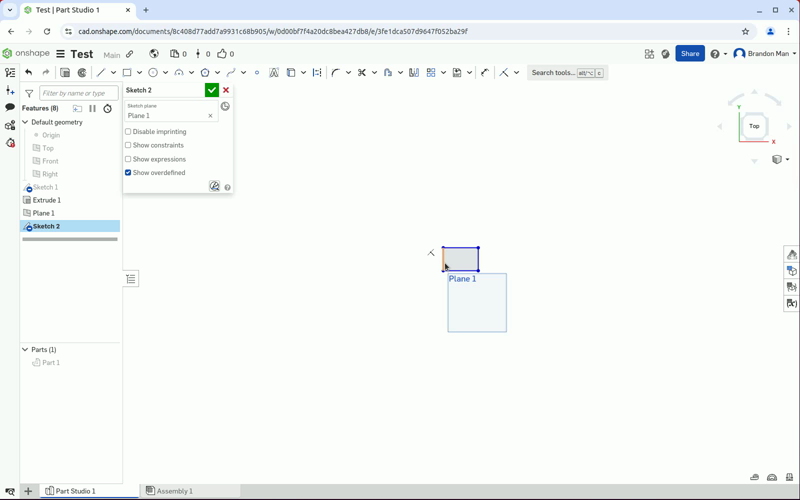
scroll(6)
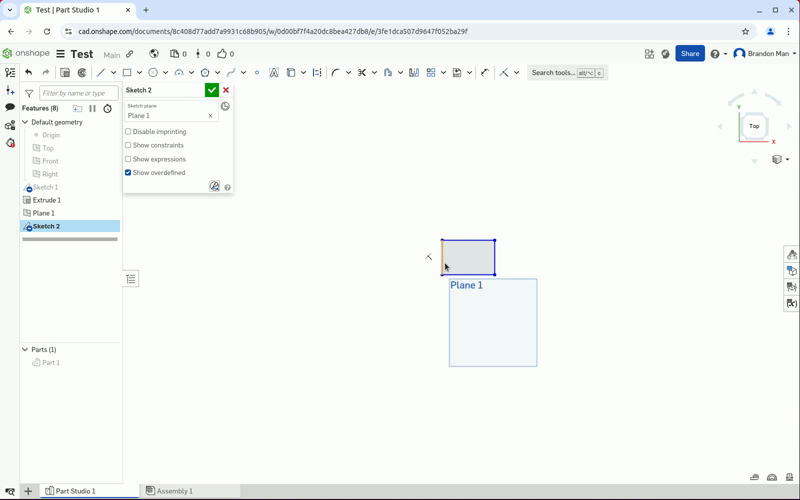
scroll(6)
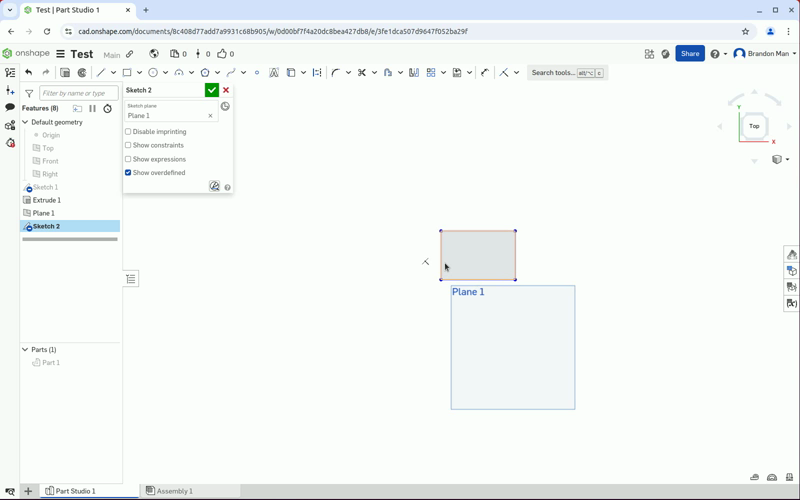
scroll(6)
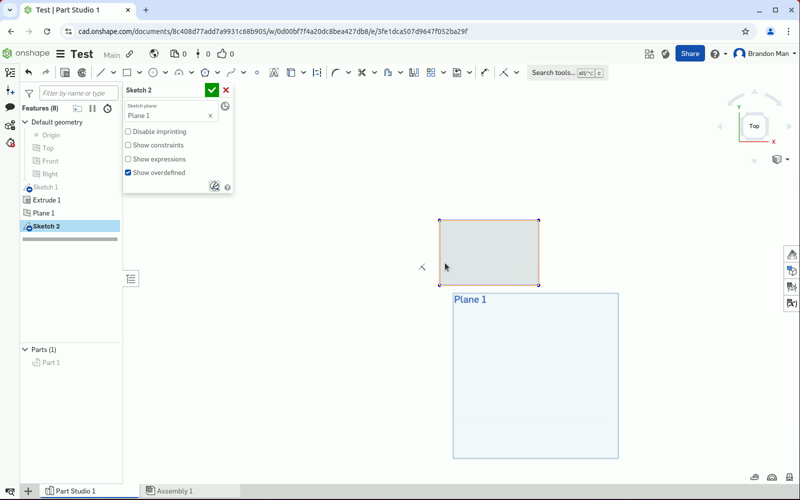
scroll(6)
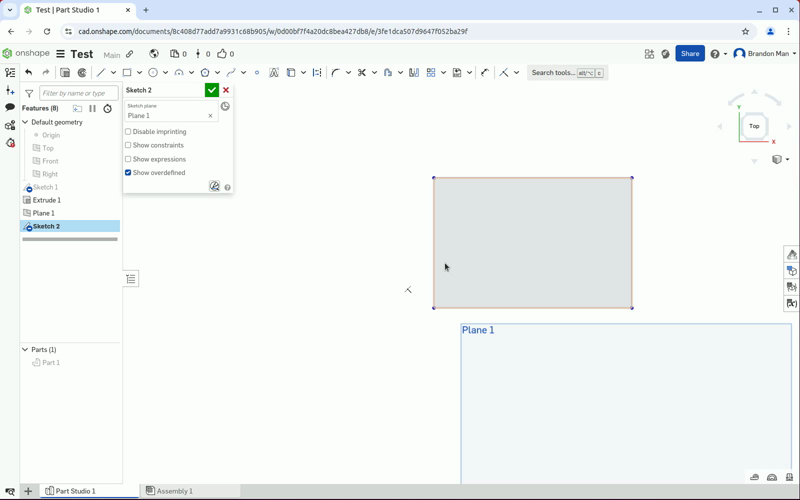
click(445, 262)
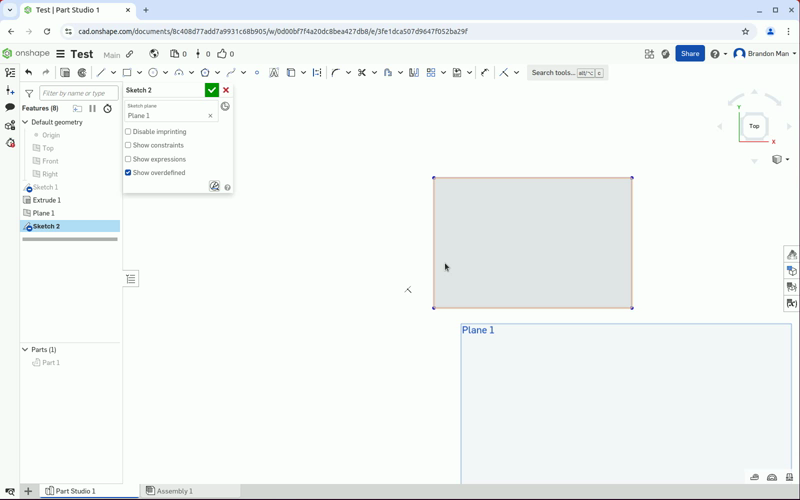
scroll(-6)
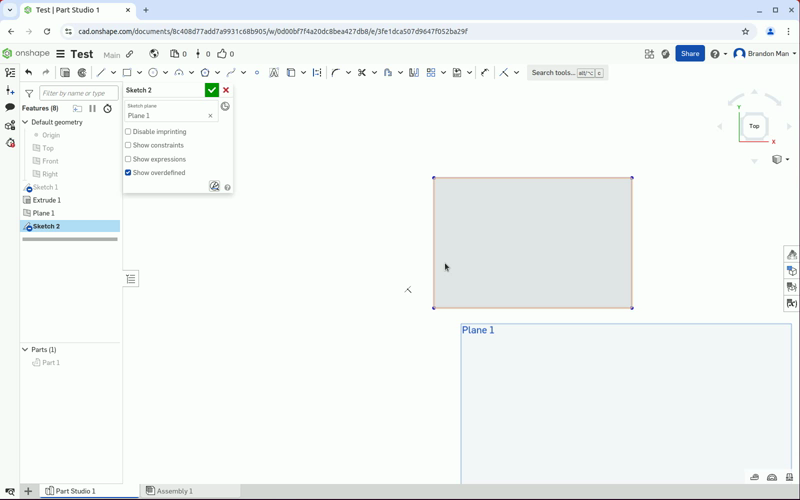
scroll(-6)
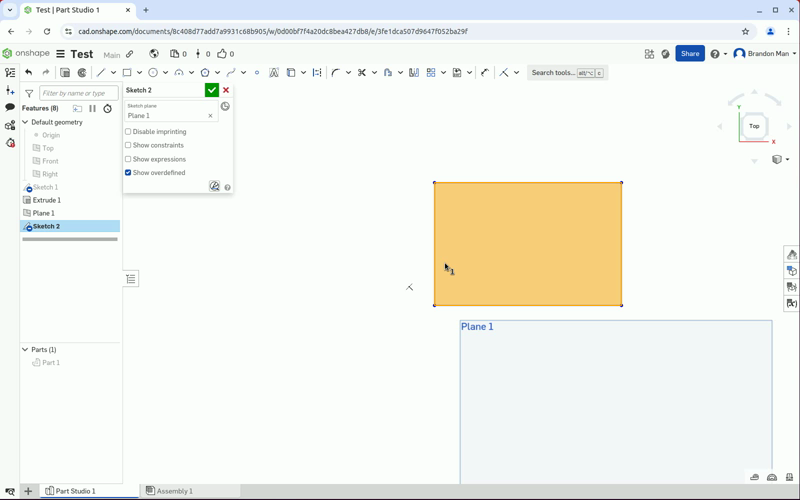
scroll(-6)
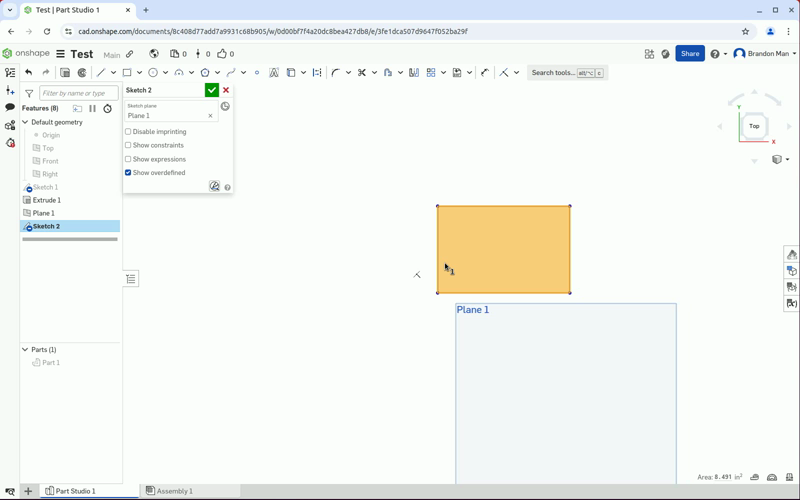
scroll(-6)
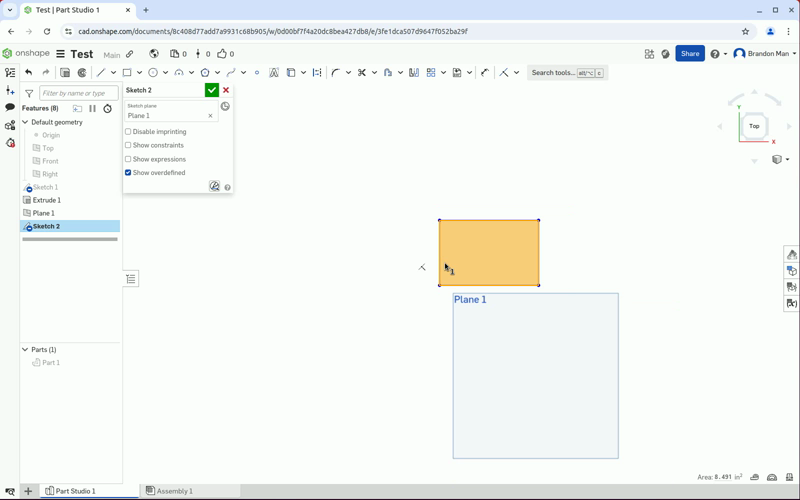
scroll(-6)
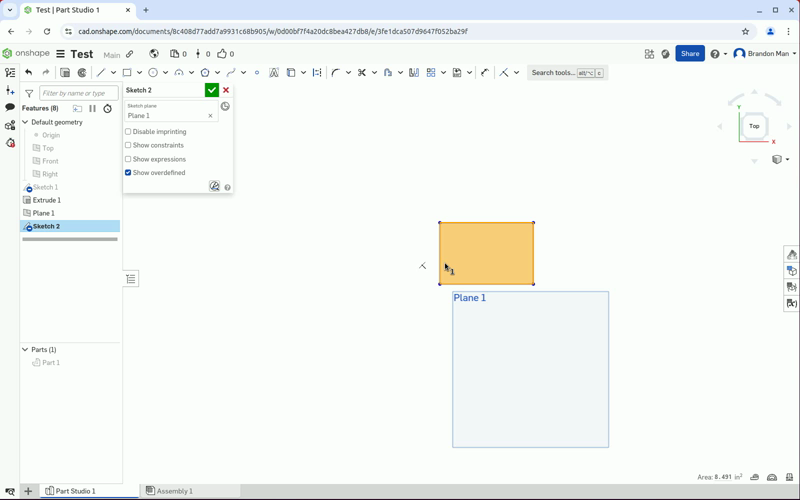
scroll(-6)
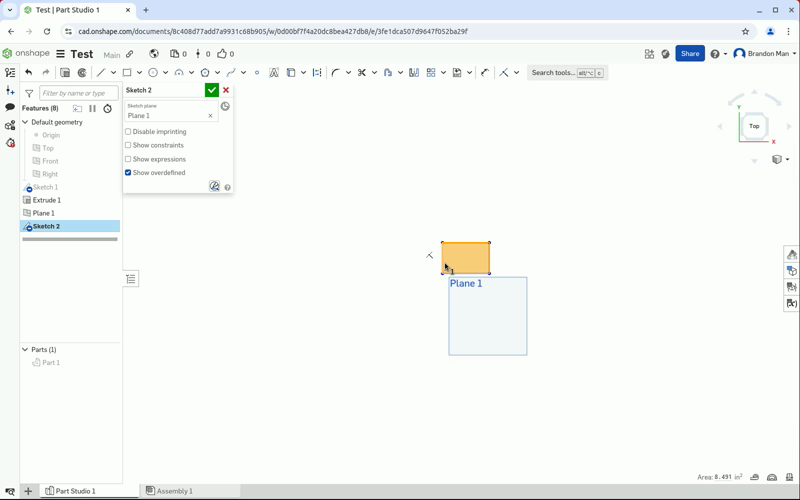
scroll(-6)
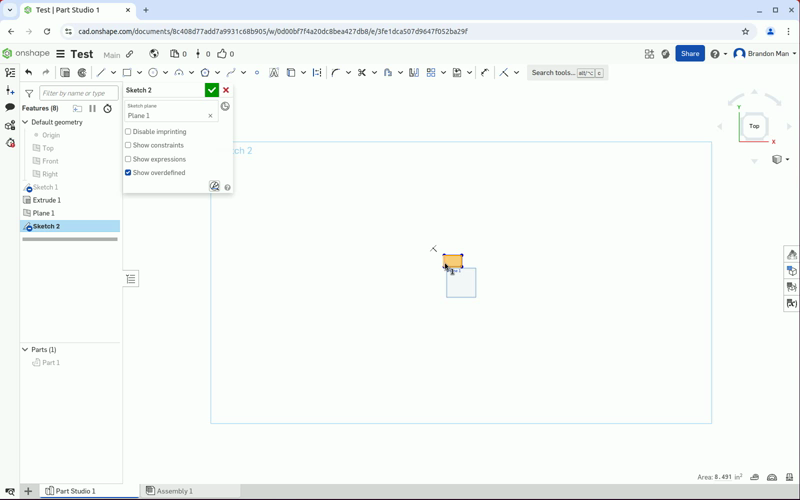
mouse_move(73, 352)
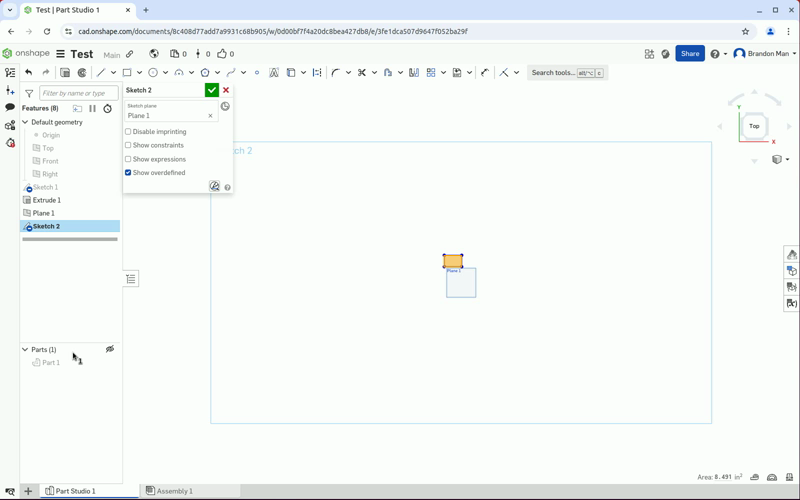
key(shift+y)
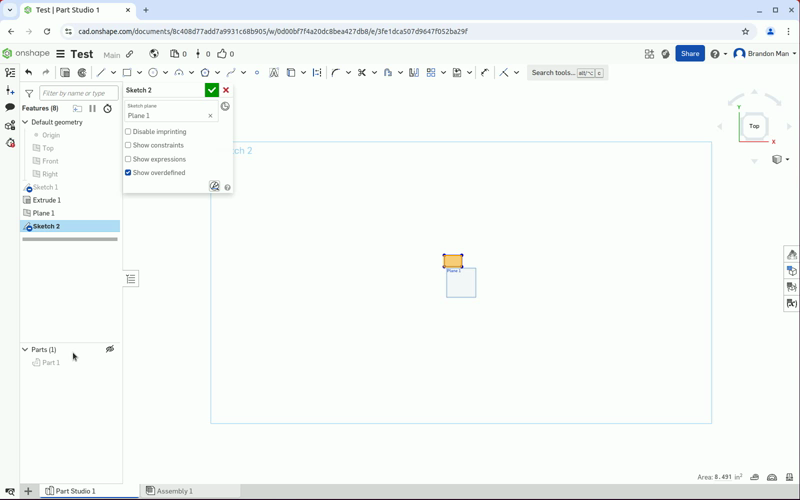
key(shift+e)
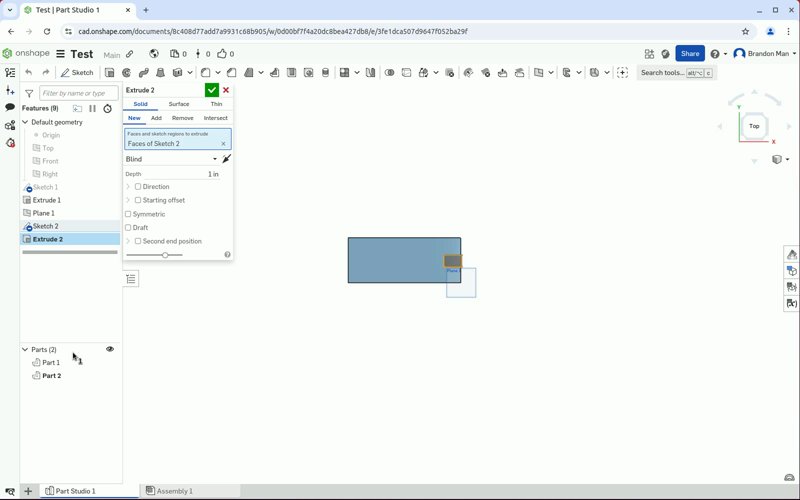
mouse_move(143, 106)
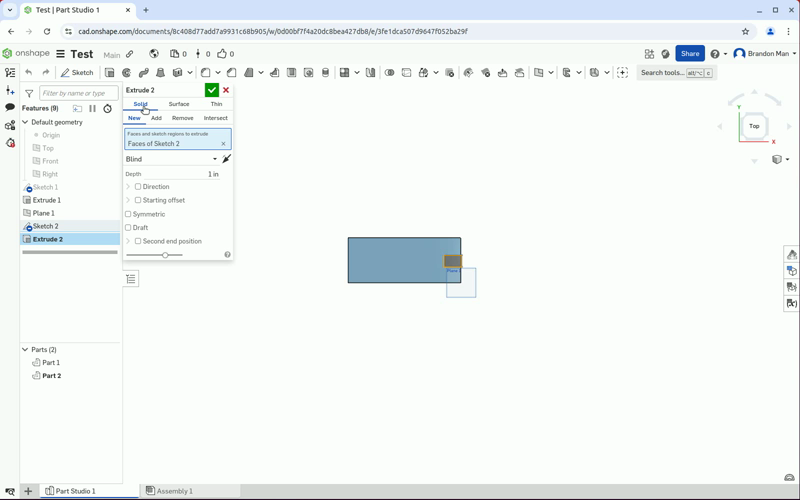
click(143, 106)
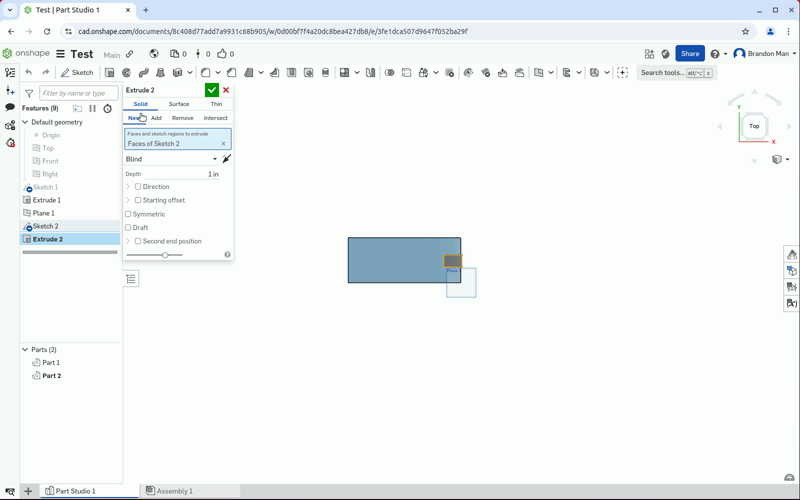
mouse_move(137, 120)
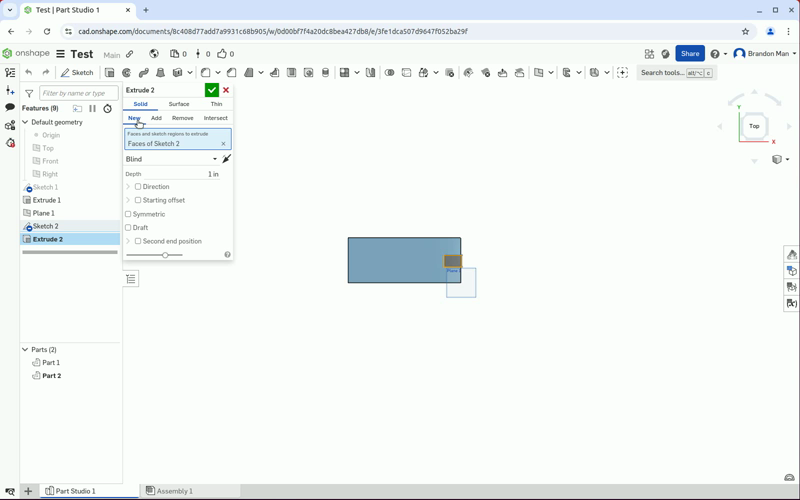
click(137, 120)
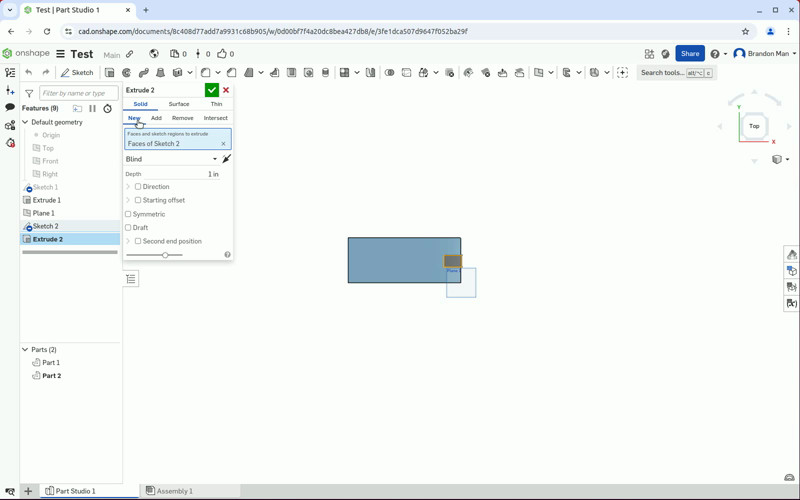
key(tab, 4)
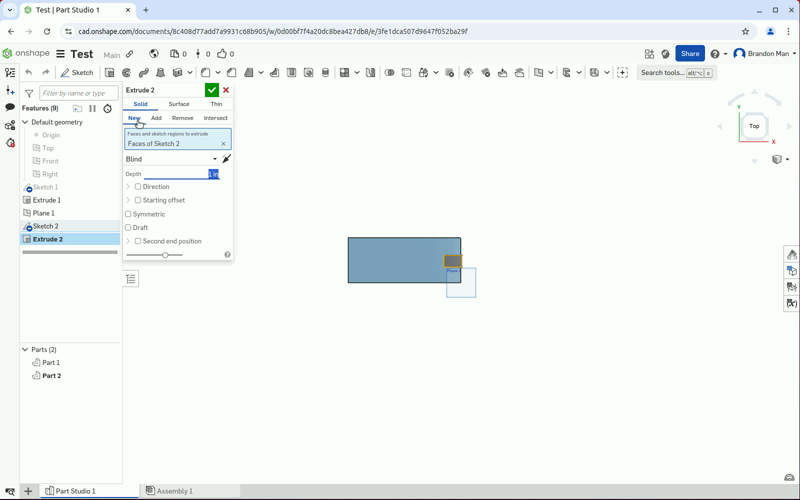
text(2.407)
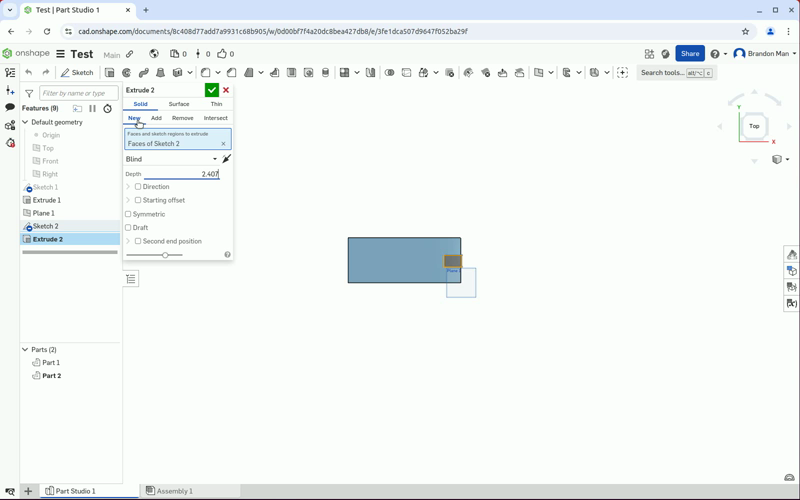
key(enter)
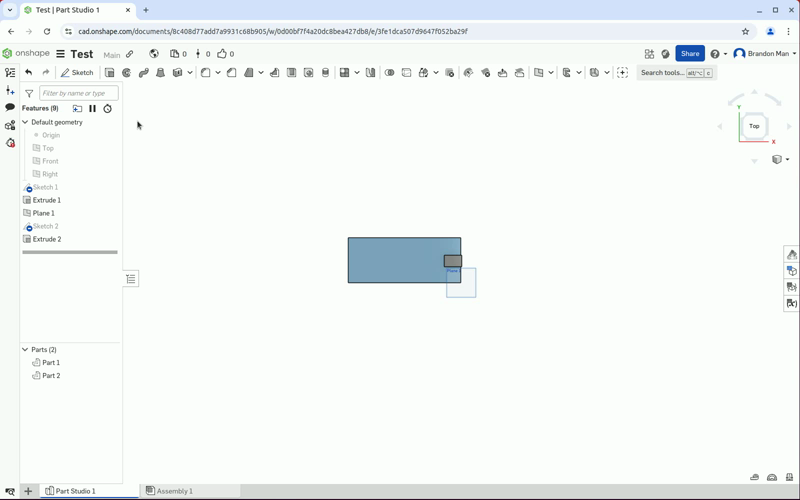
key(shift+h)
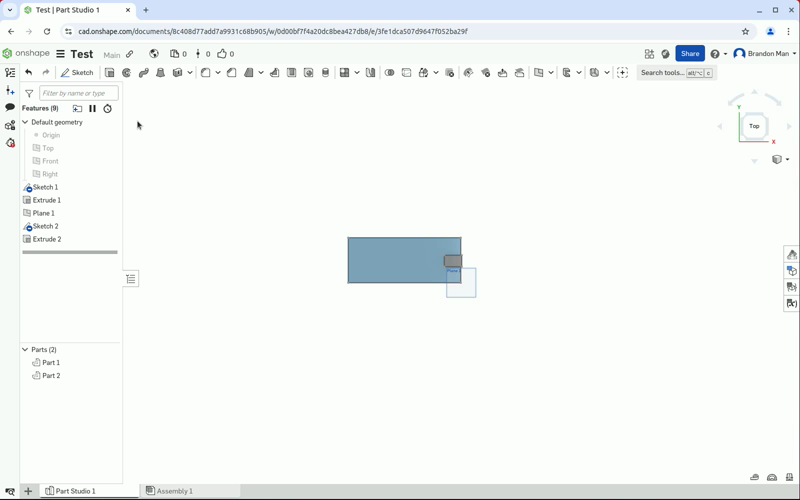
key(shift+h)
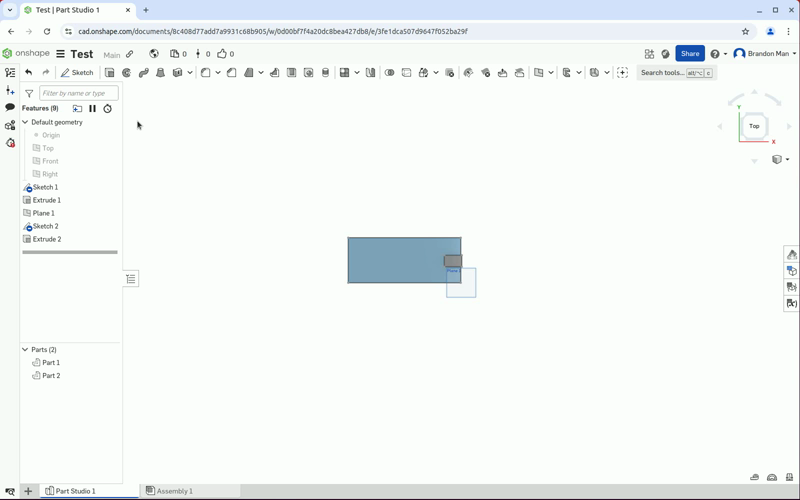
key(shift+7)
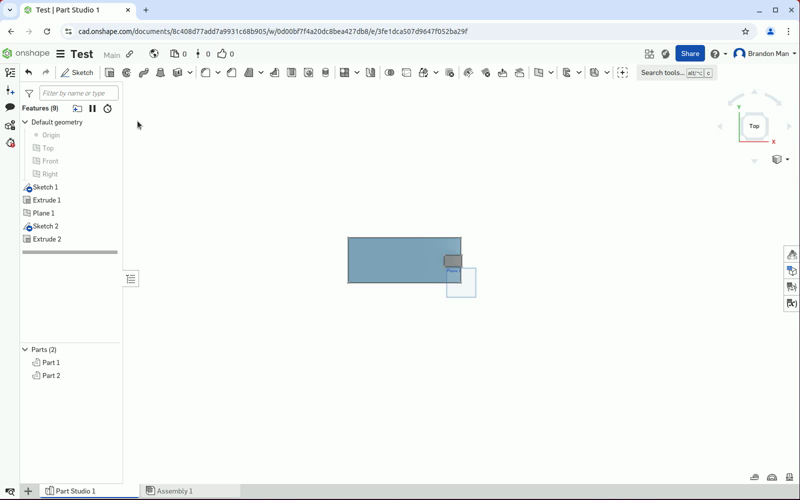
key(up, 3)
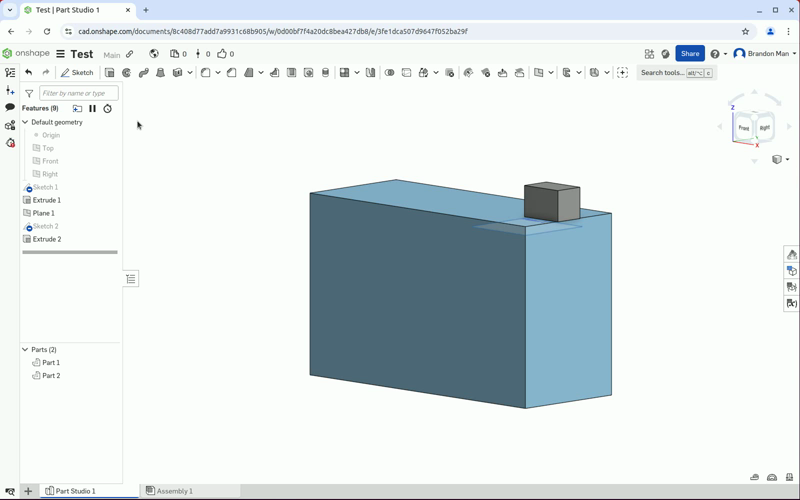
key(left, 3)
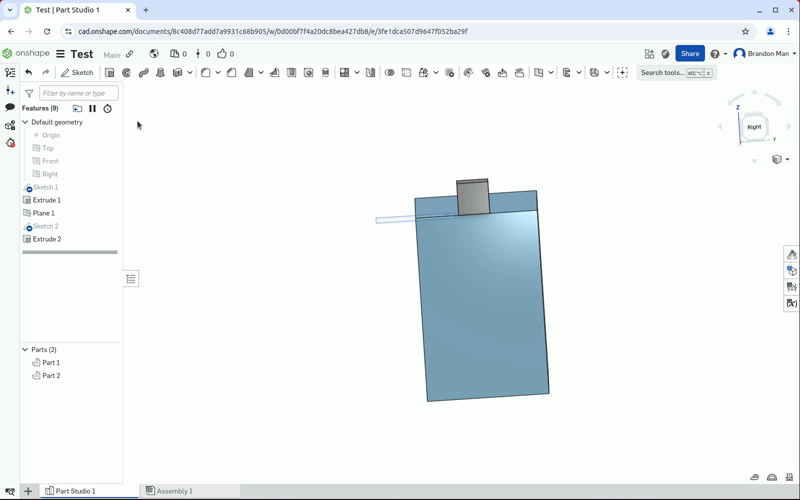
key(right, 3)
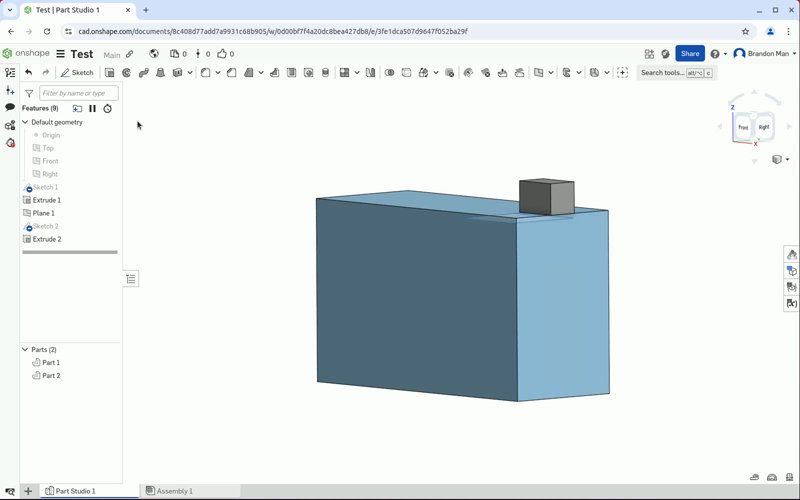
key(down, 3)
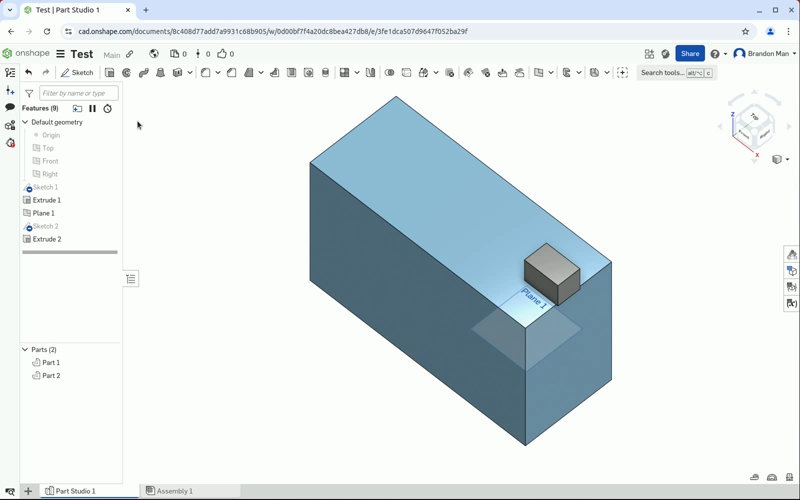
mouse_move(73, 189)
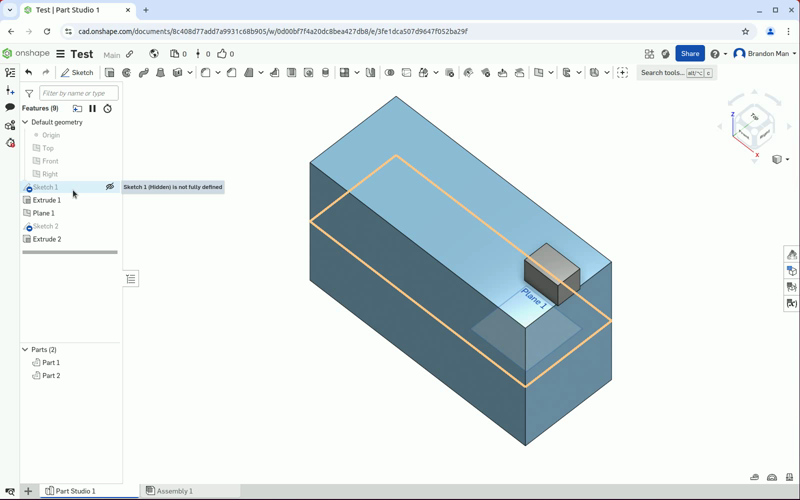
click(73, 189)